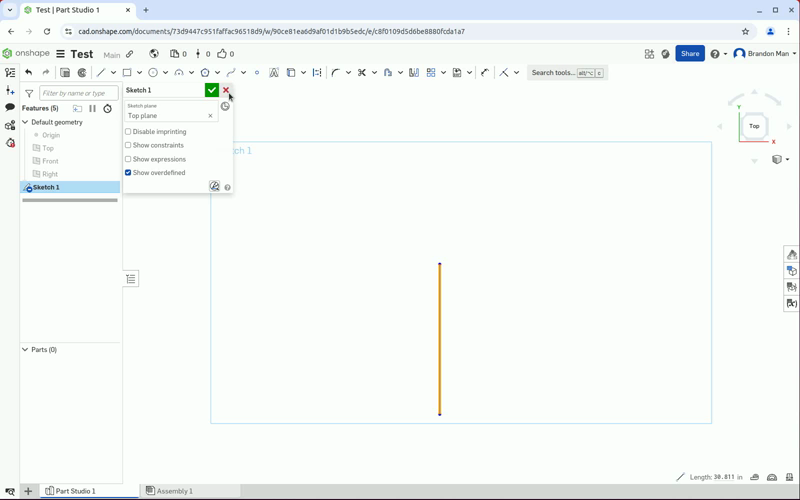
key(shift+h)
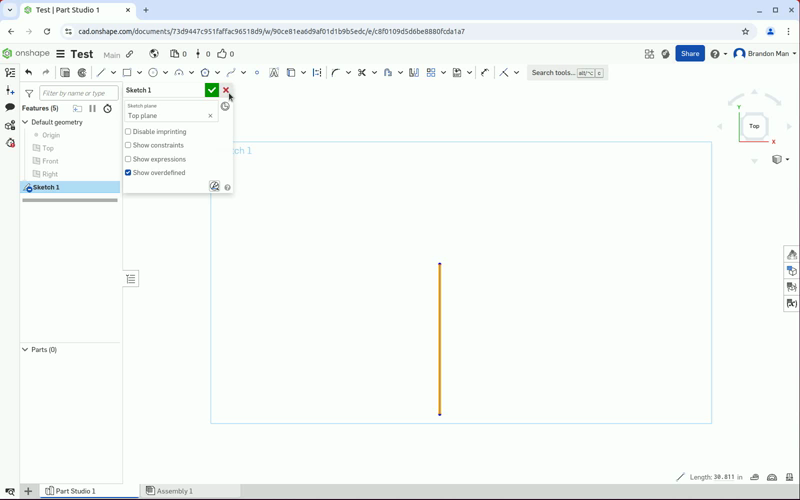
key(shift+s)
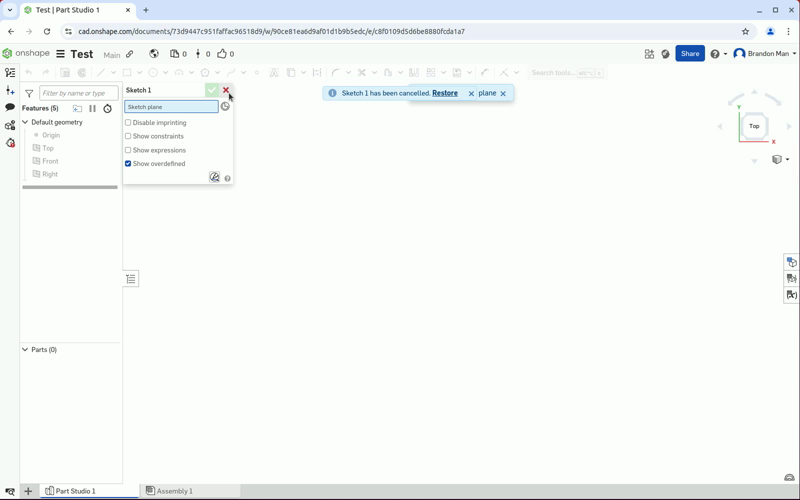
mouse_move(73, 150)
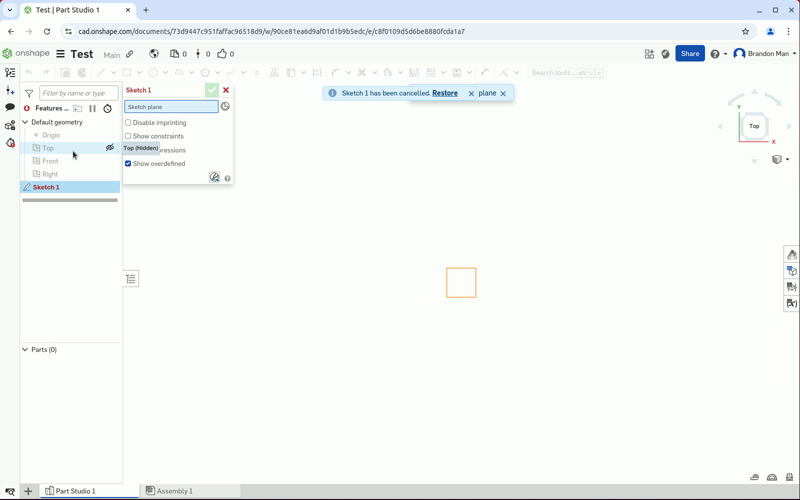
click(73, 150)
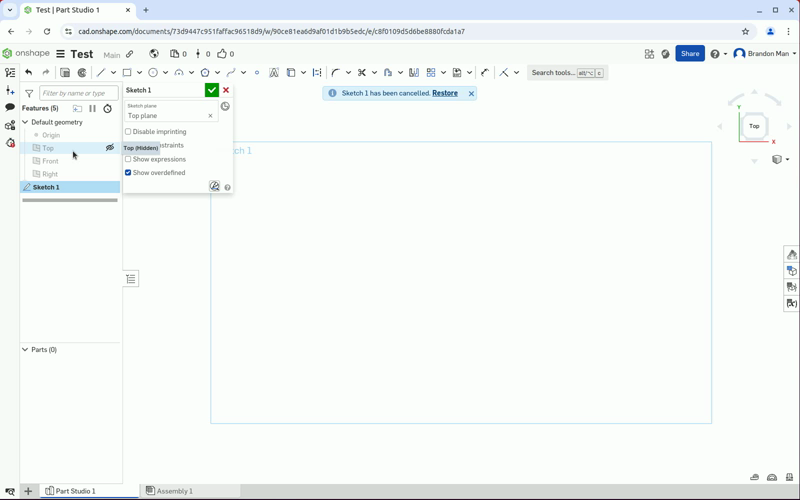
mouse_move(73, 352)
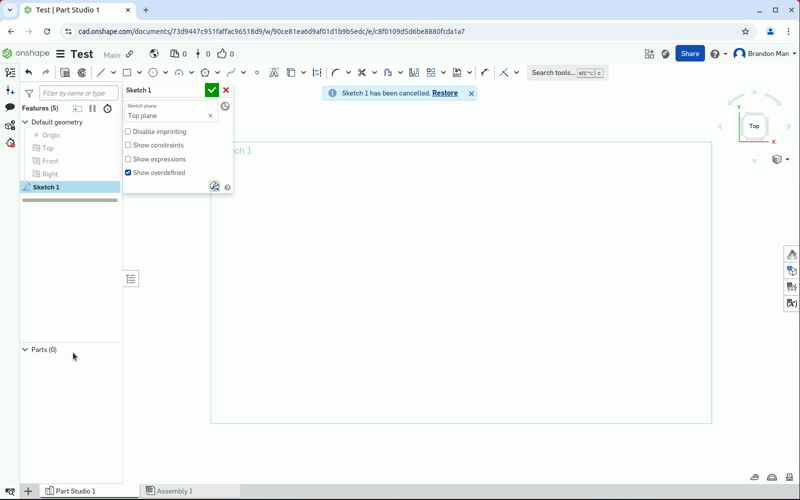
key(y)
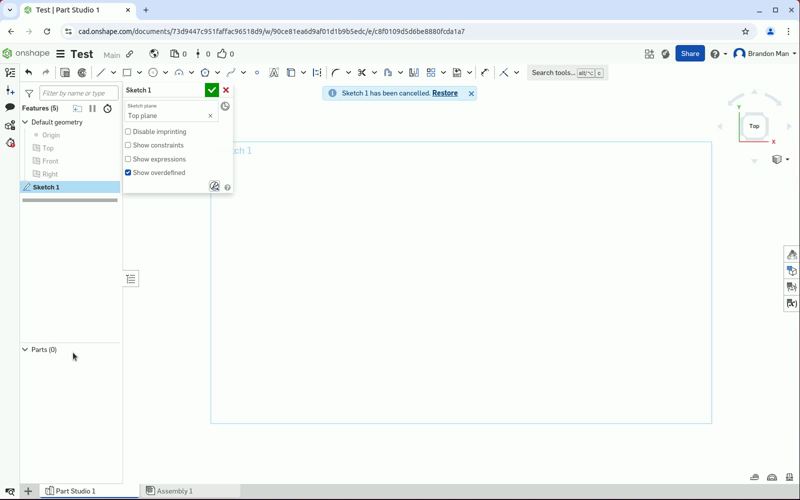
key(l)
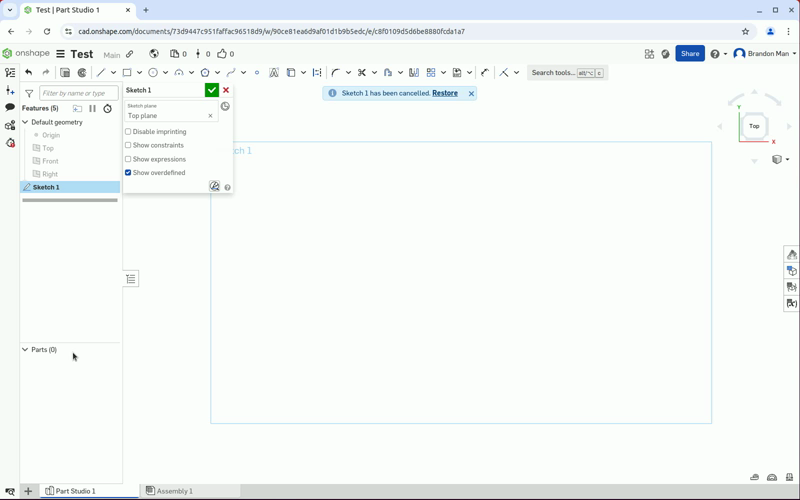
key_down(shift)
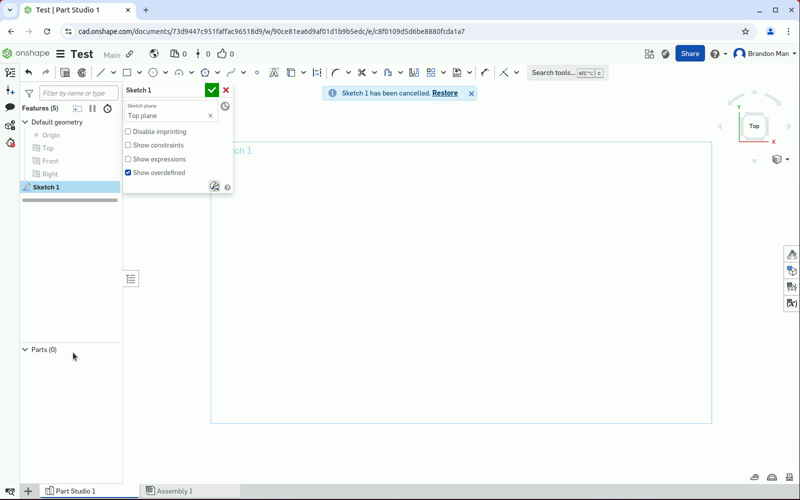
mouse_move(460, 282)
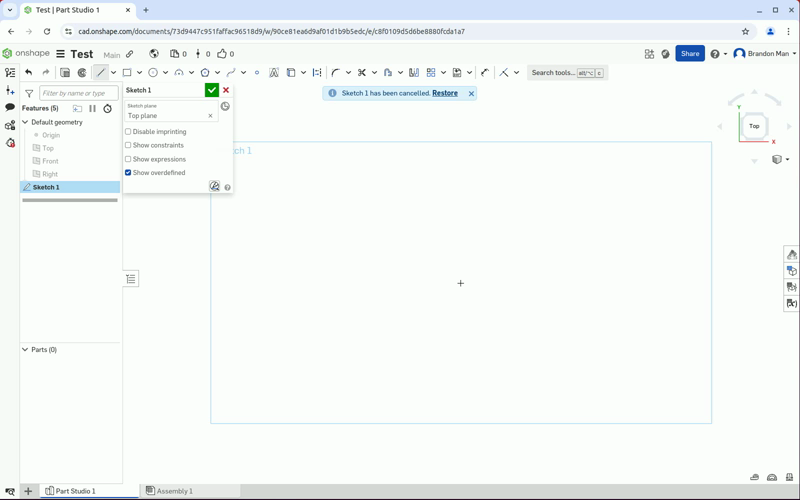
click(460, 282)
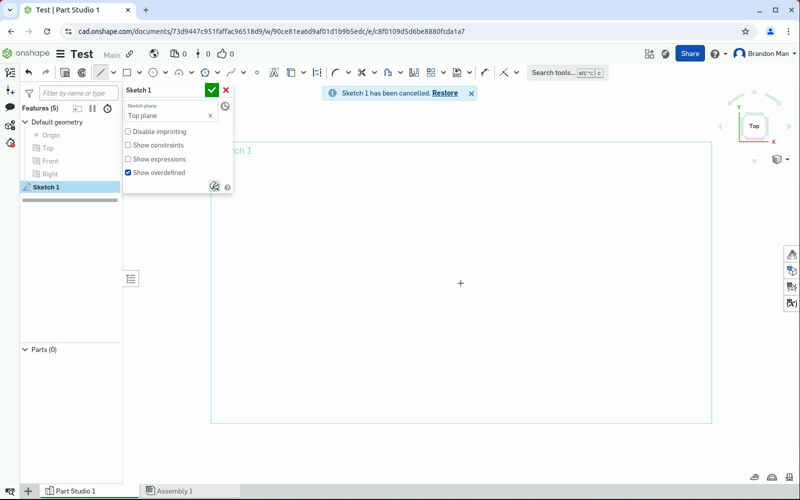
key_up(shift)
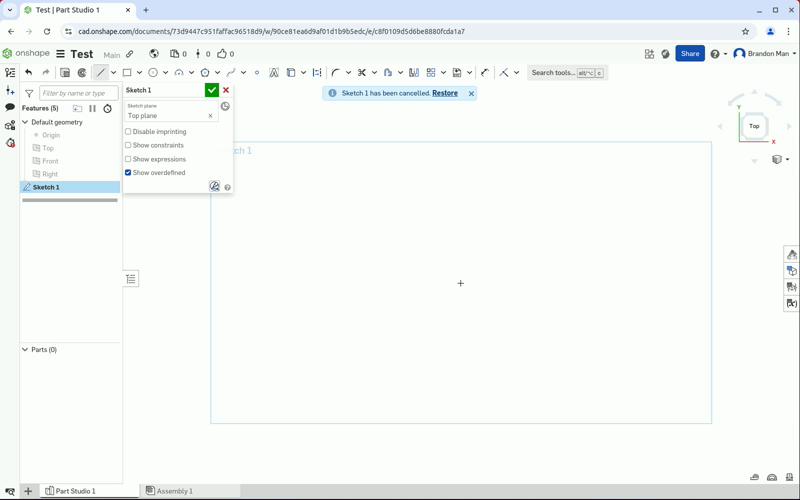
key_down(shift)
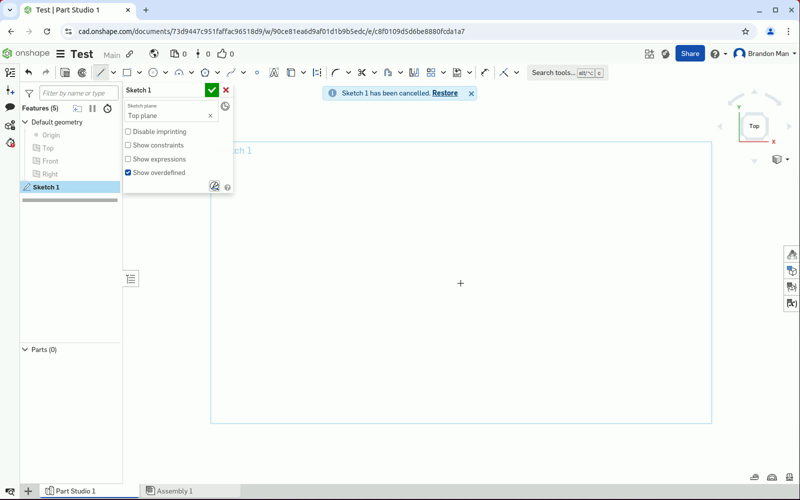
mouse_move(490, 282)
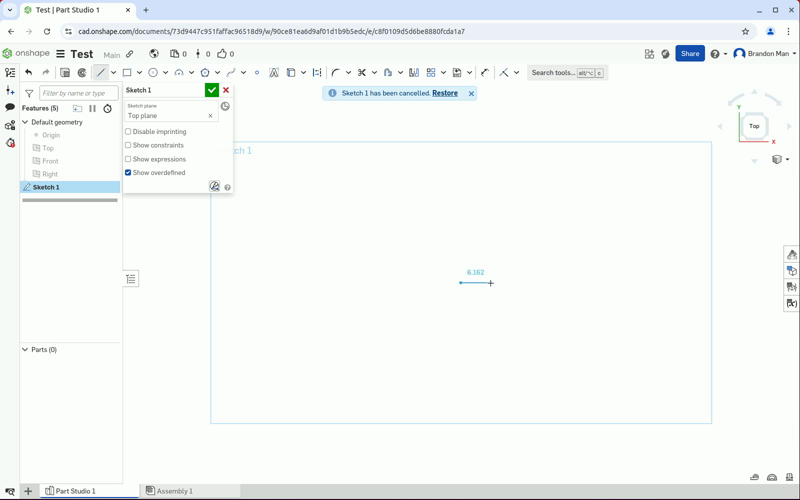
mouse_move(501, 282)
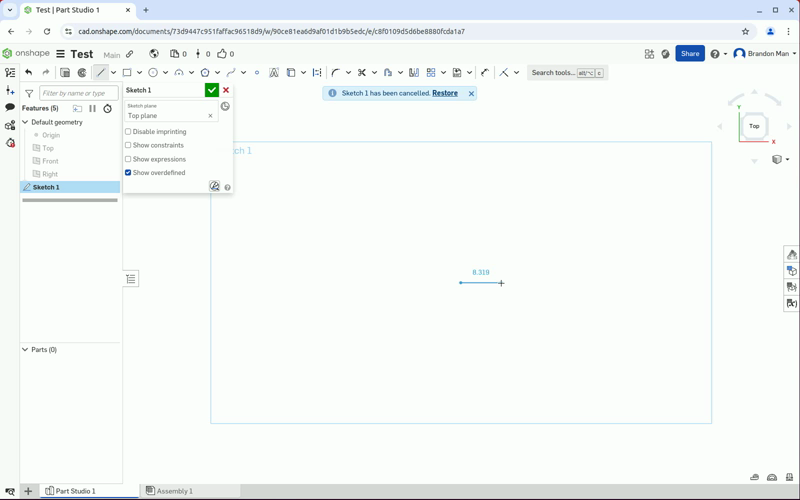
click(501, 282)
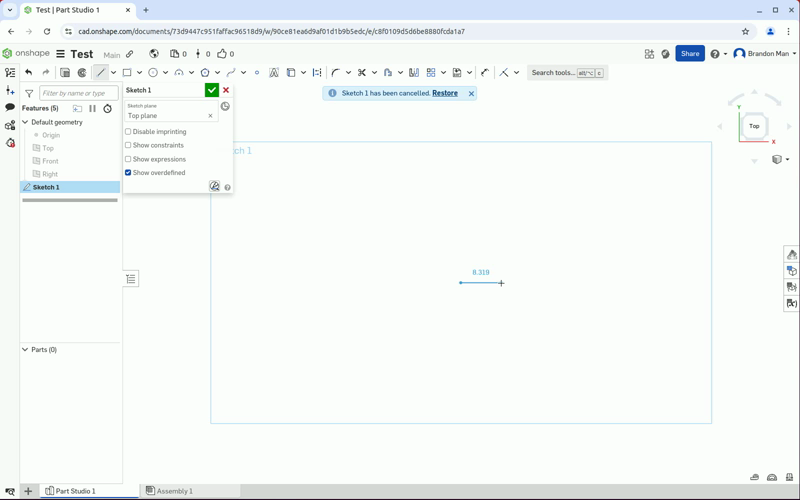
key_up(shift)
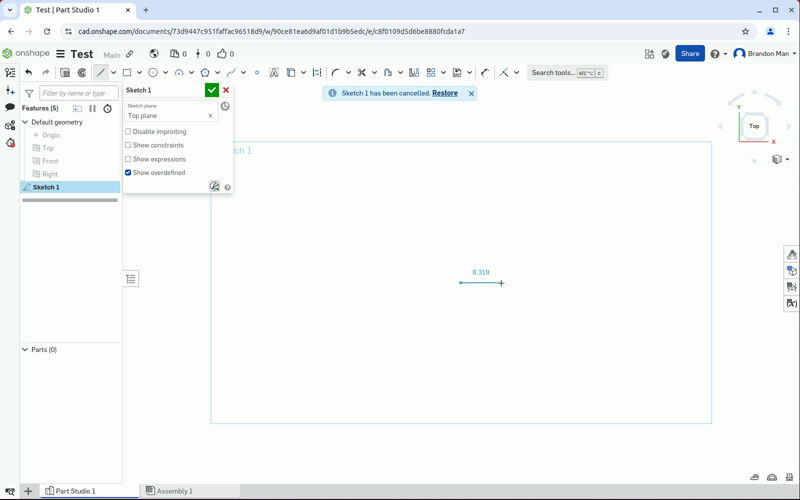
key_down(shift)
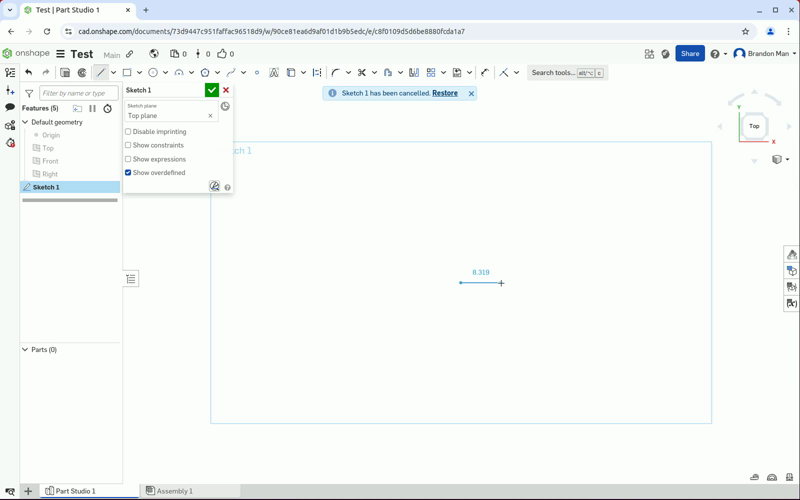
mouse_move(531, 282)
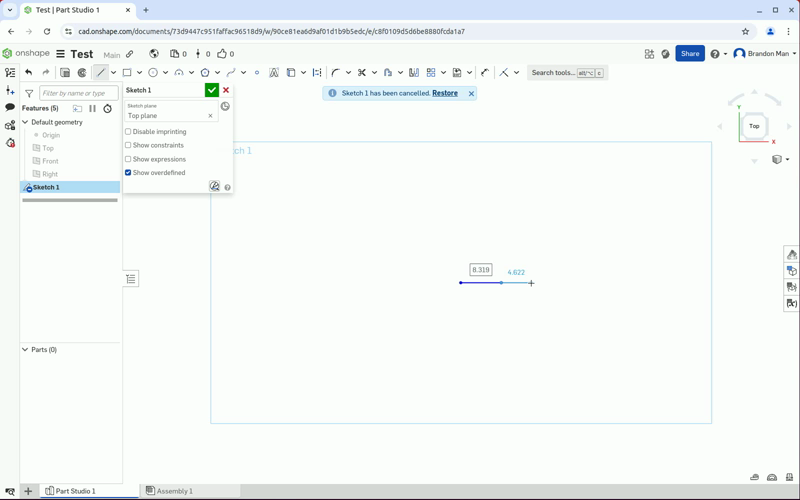
mouse_move(501, 268)
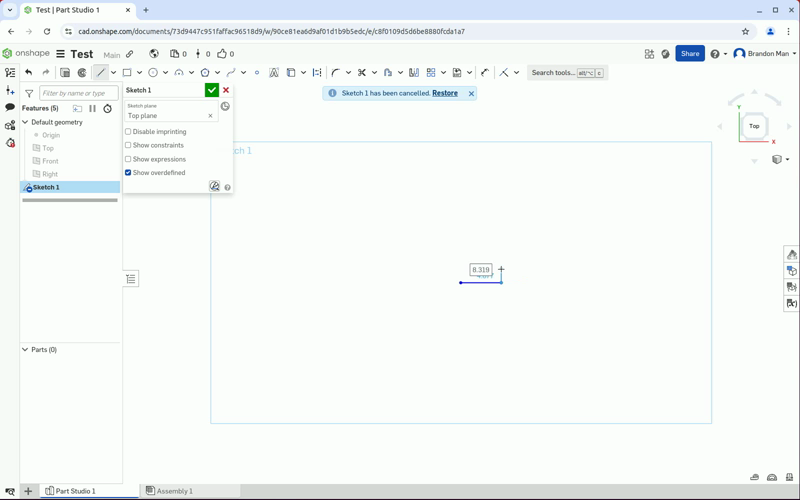
click(501, 268)
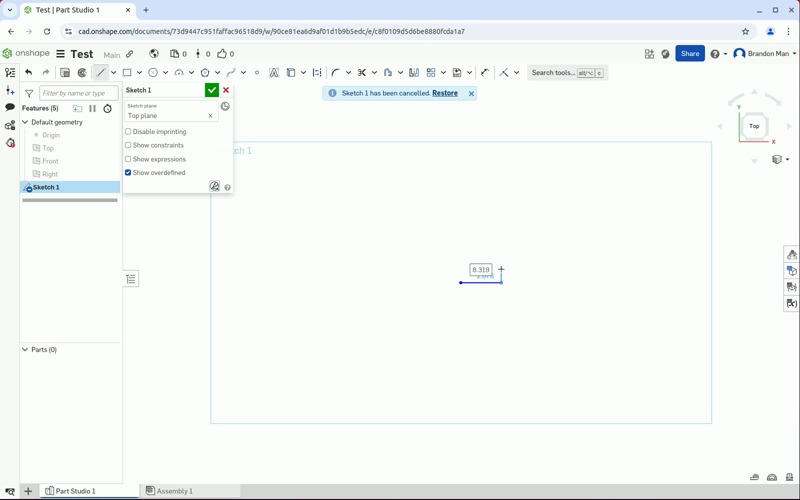
key_up(shift)
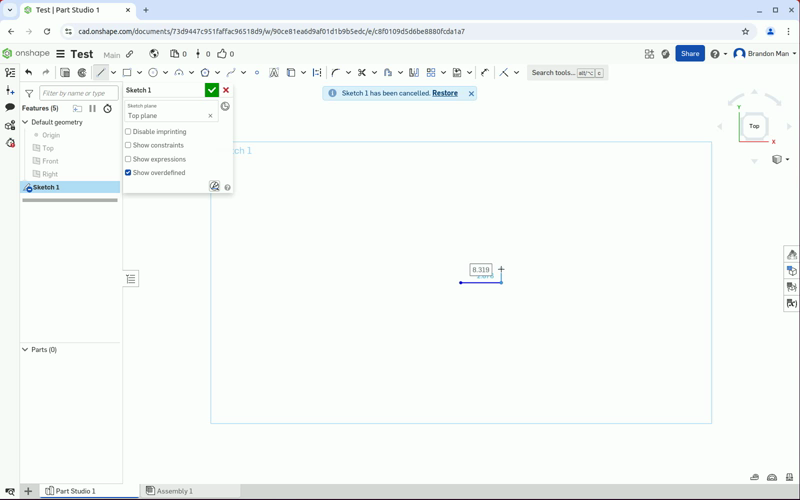
key_down(shift)
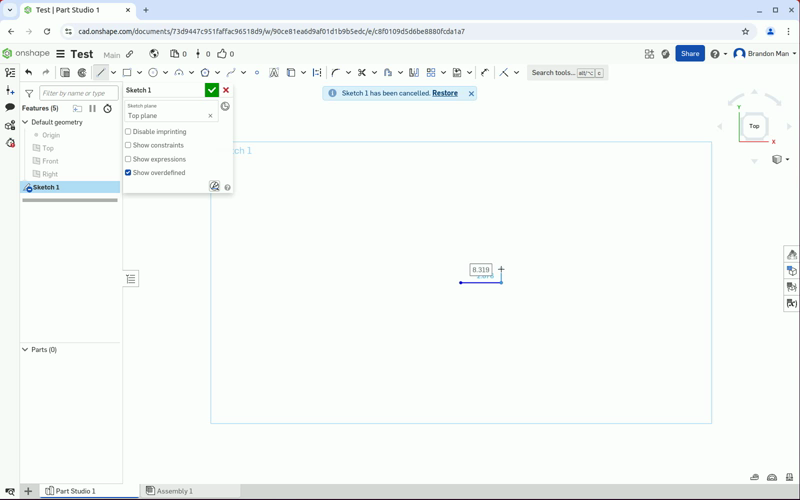
mouse_move(531, 268)
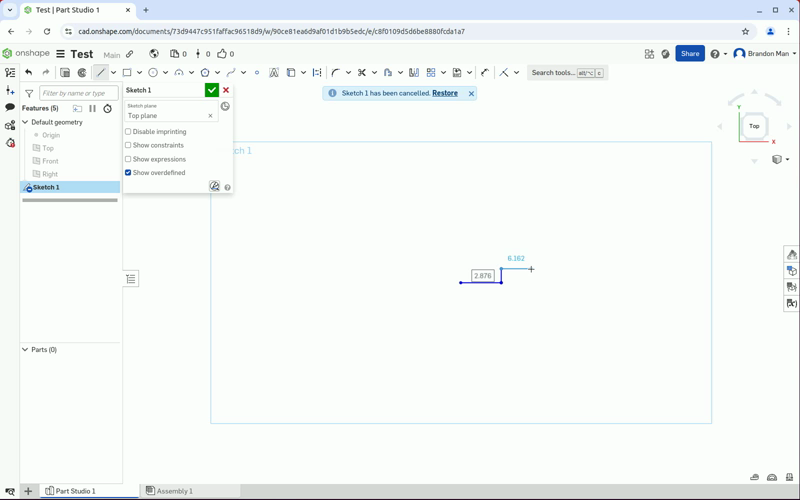
mouse_move(525, 268)
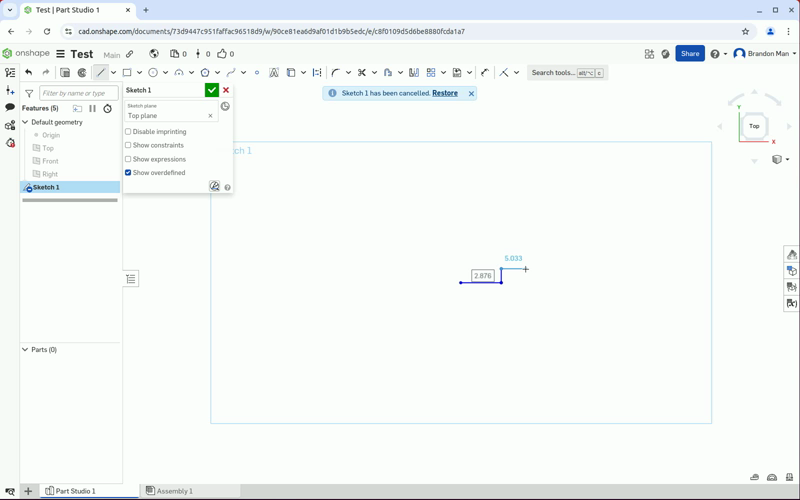
click(525, 268)
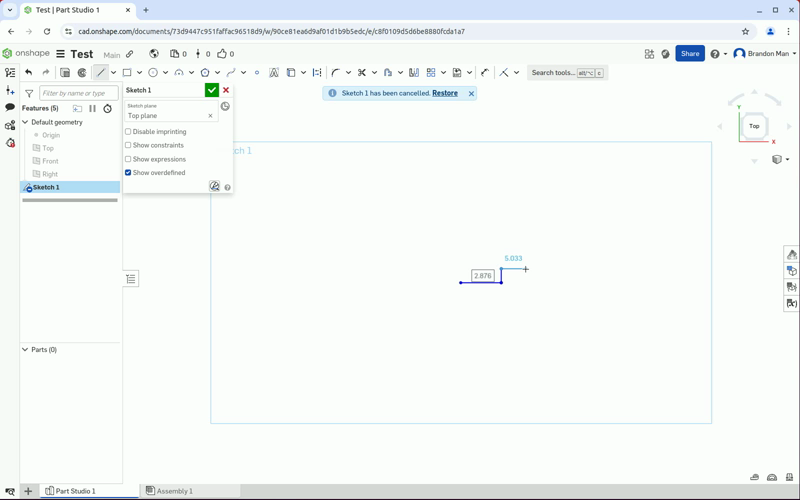
key_up(shift)
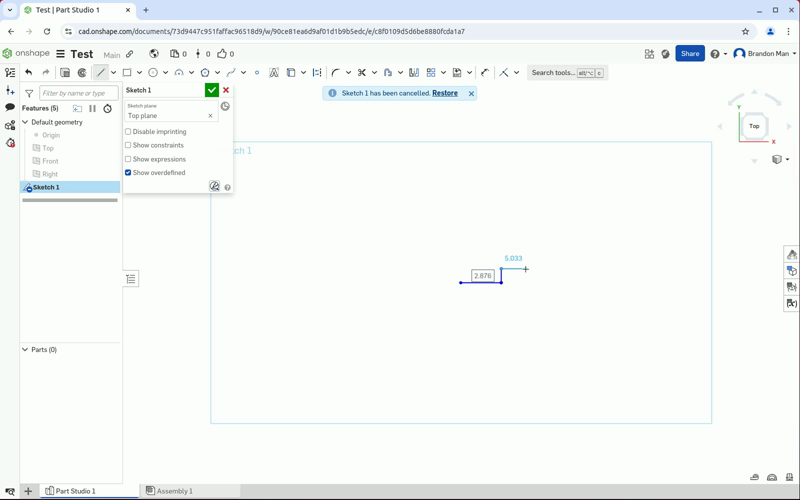
key_down(shift)
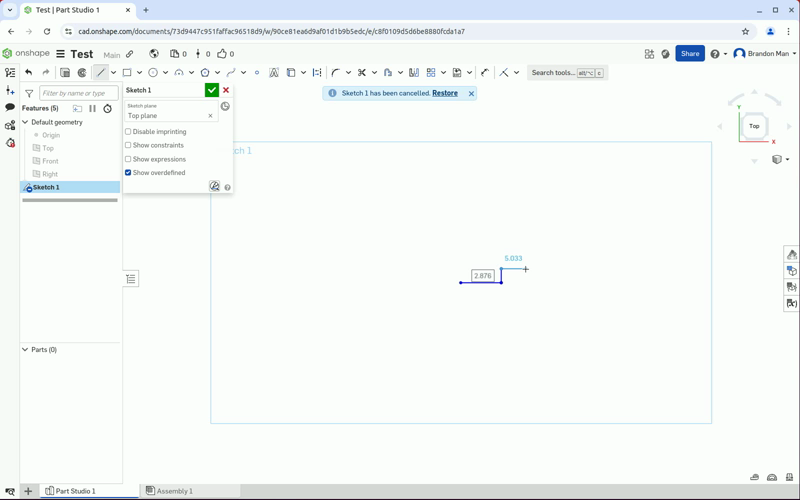
mouse_move(555, 268)
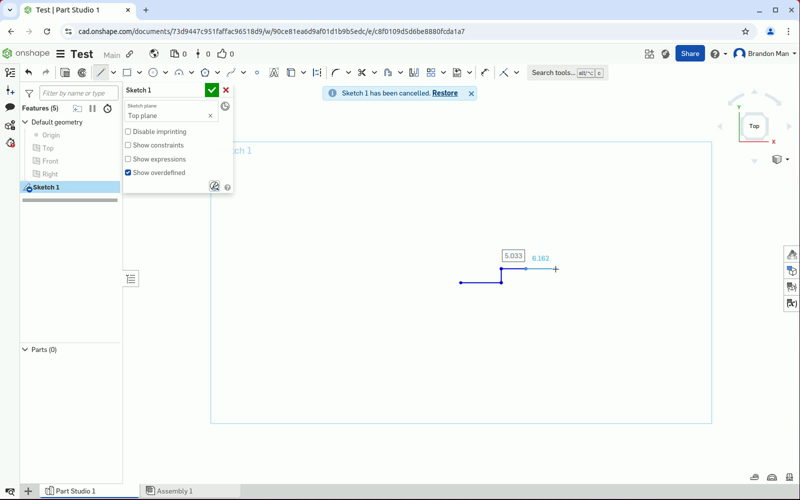
mouse_move(525, 273)
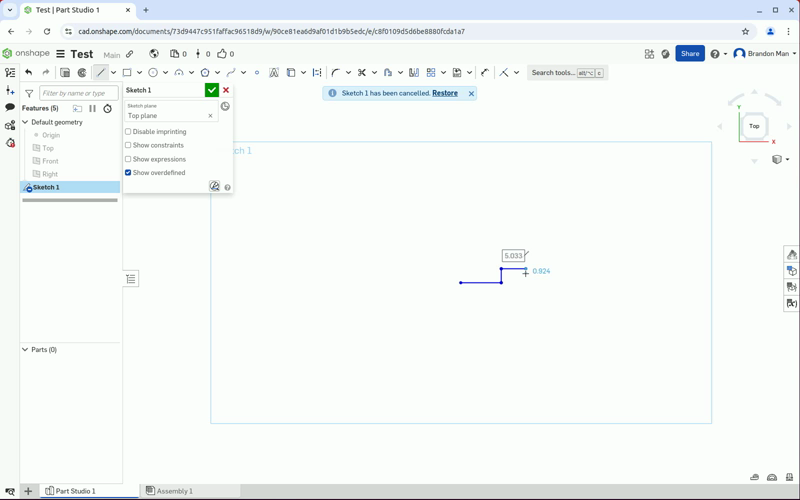
scroll(6)
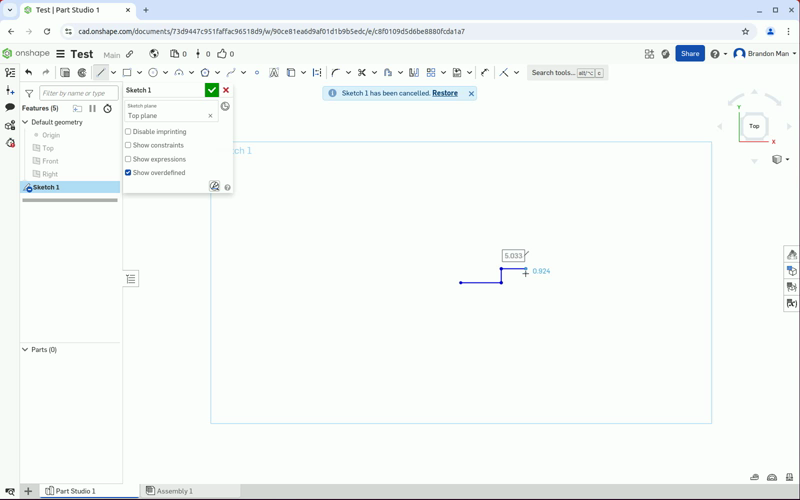
scroll(6)
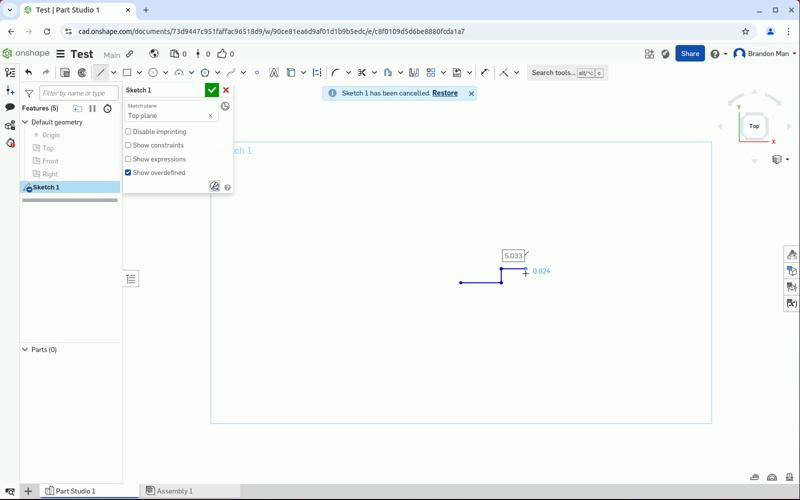
scroll(6)
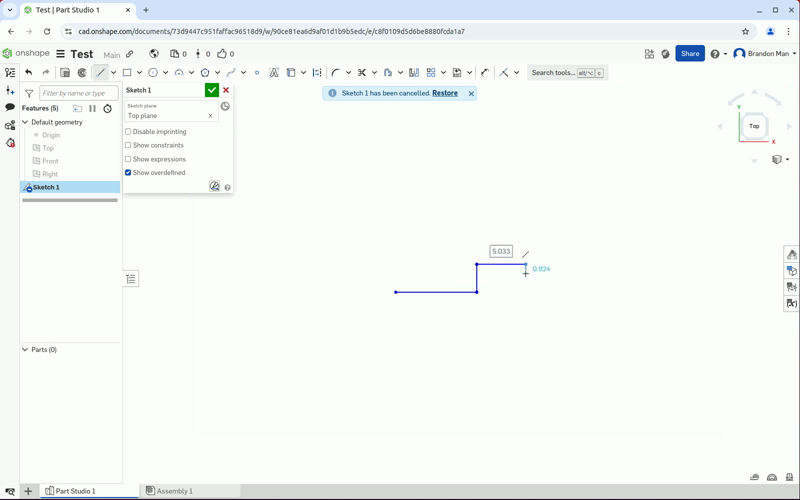
scroll(6)
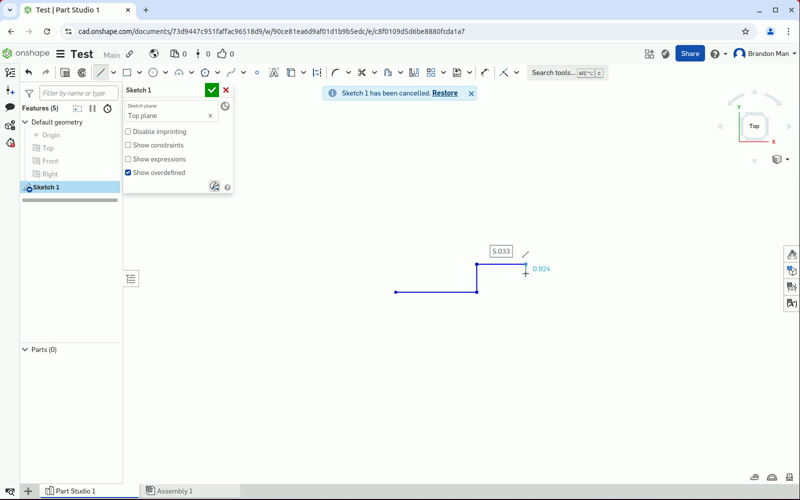
scroll(6)
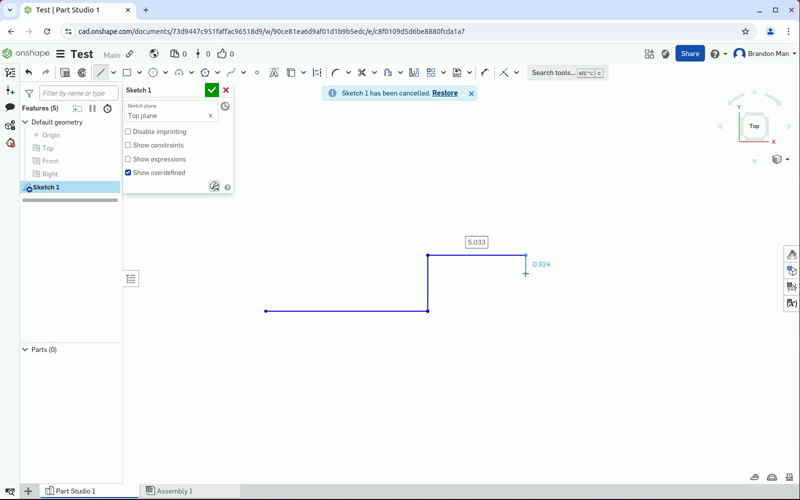
scroll(6)
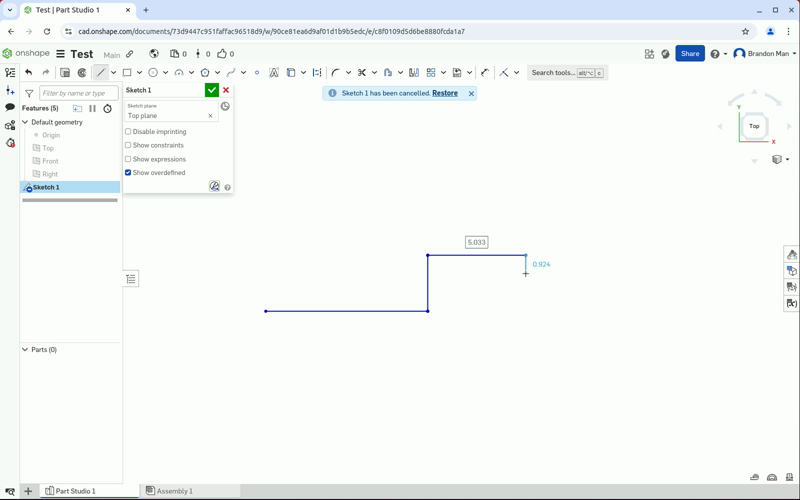
scroll(6)
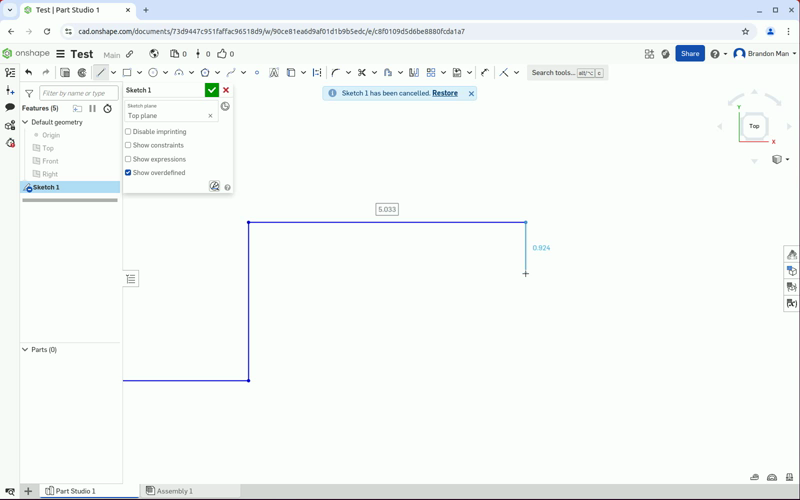
click(525, 273)
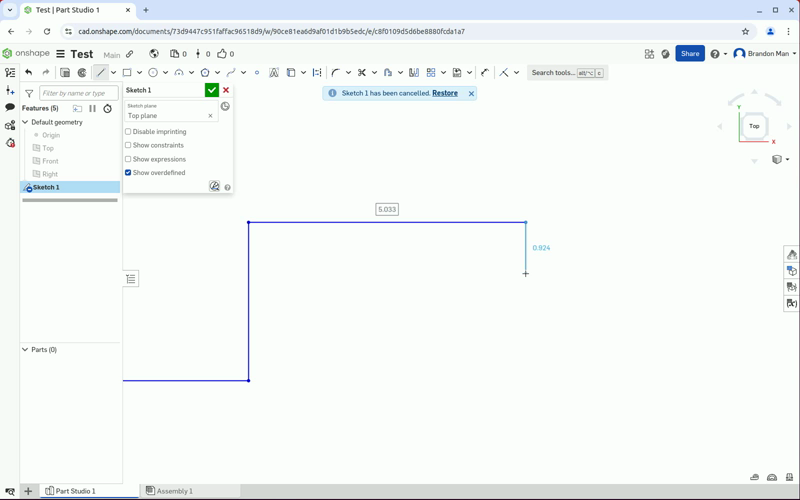
scroll(-6)
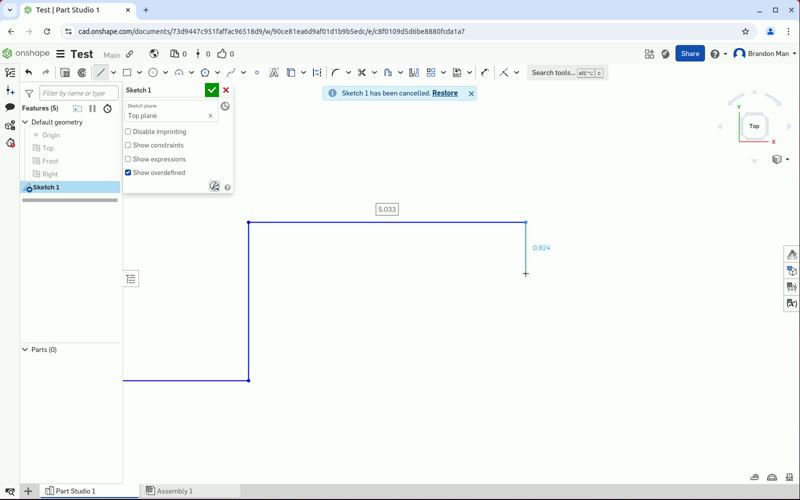
scroll(-6)
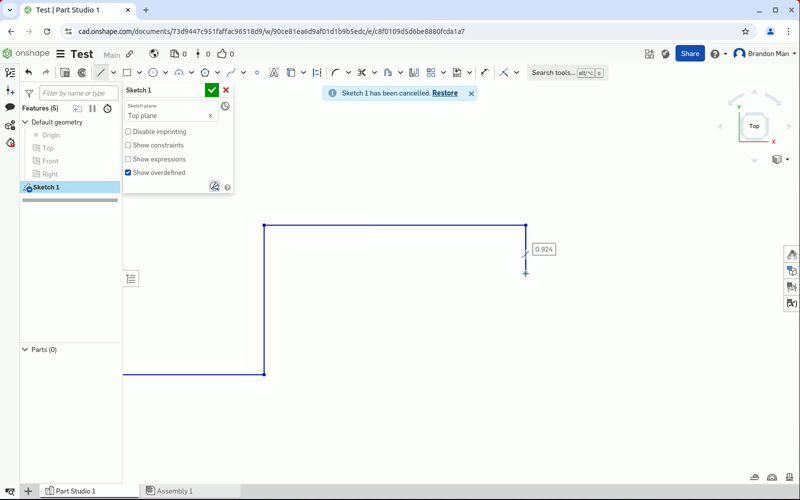
scroll(-6)
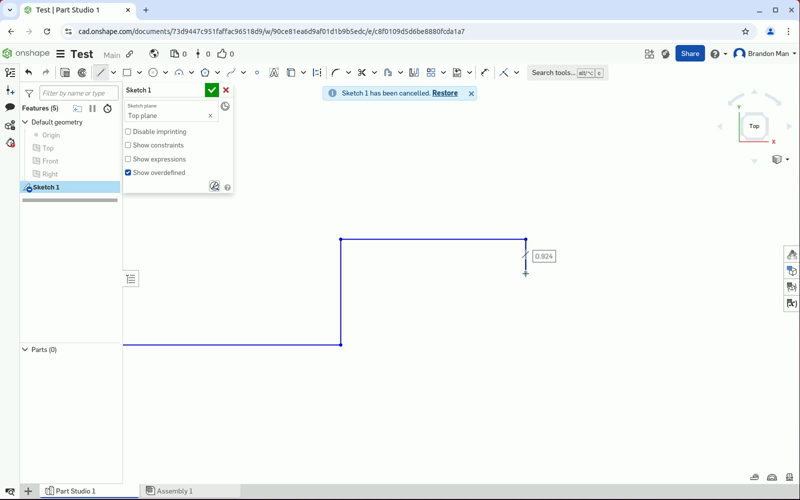
scroll(-6)
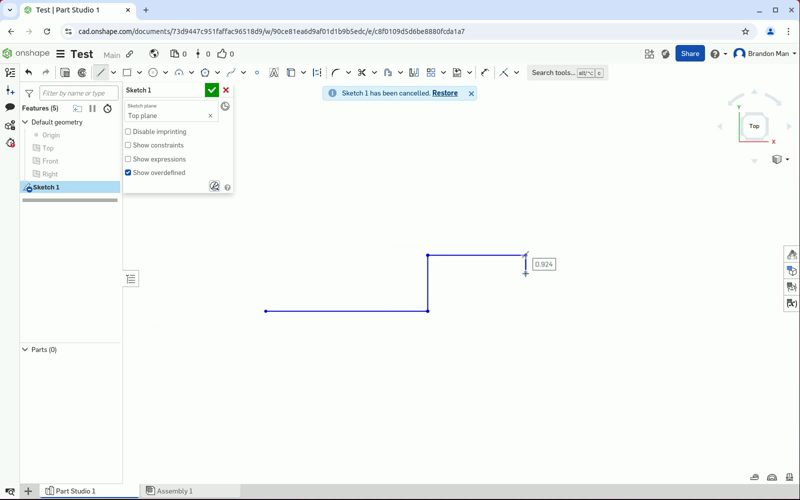
scroll(-6)
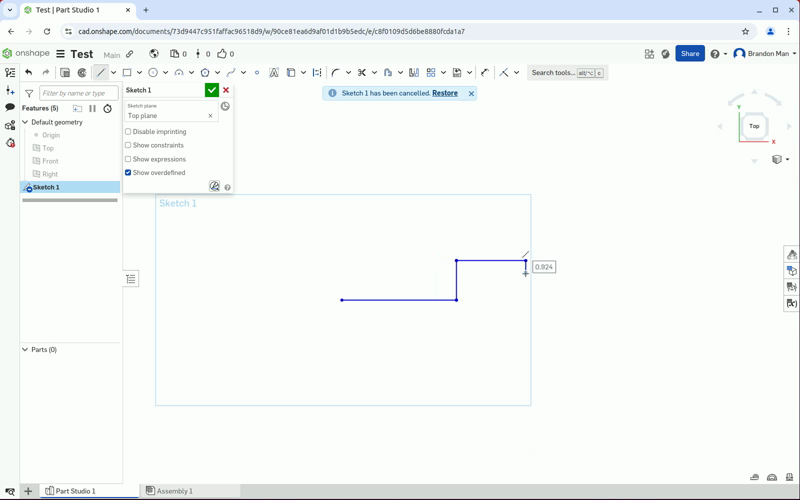
scroll(-6)
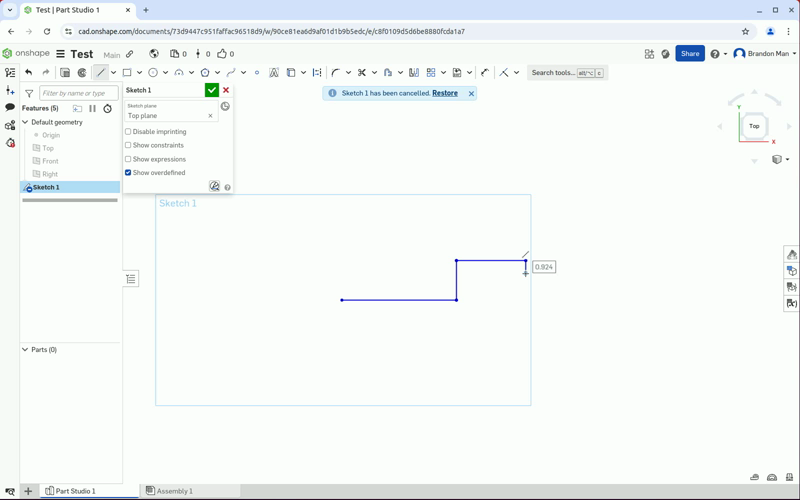
scroll(-6)
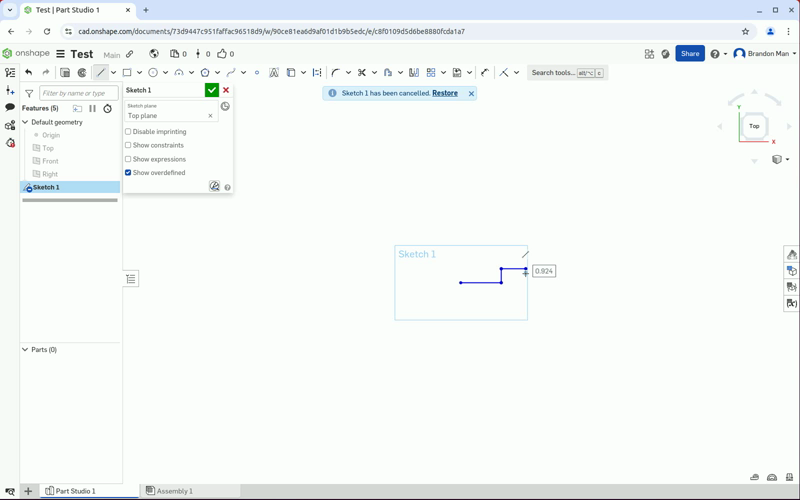
key_up(shift)
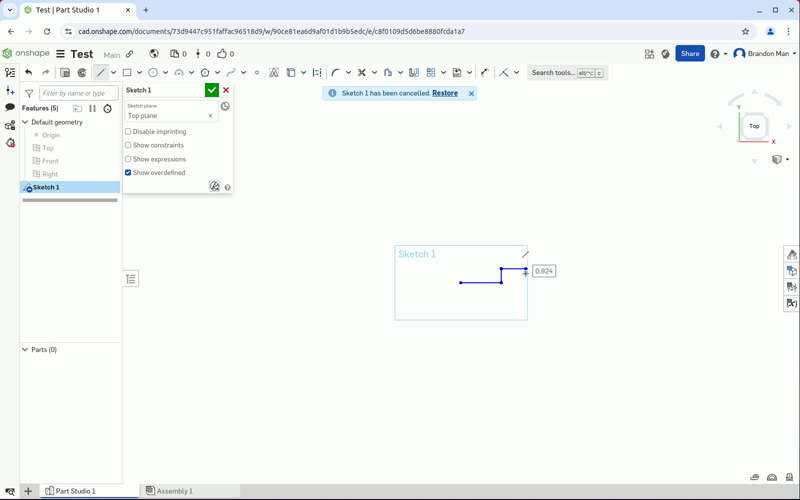
key_down(shift)
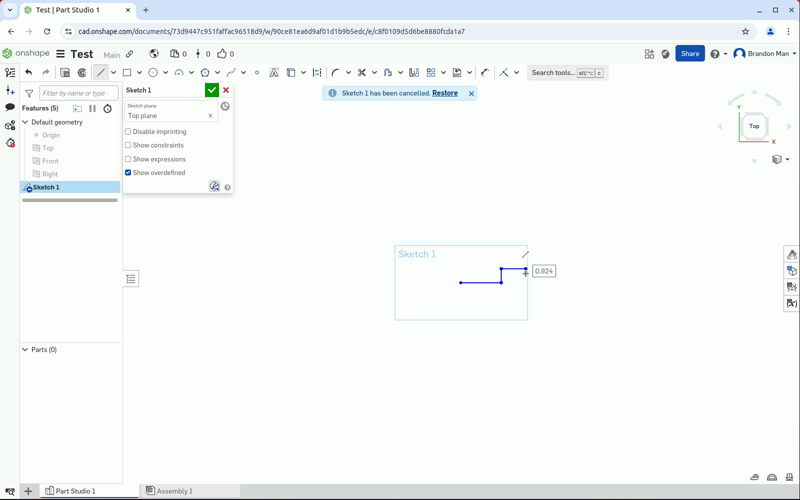
mouse_move(555, 273)
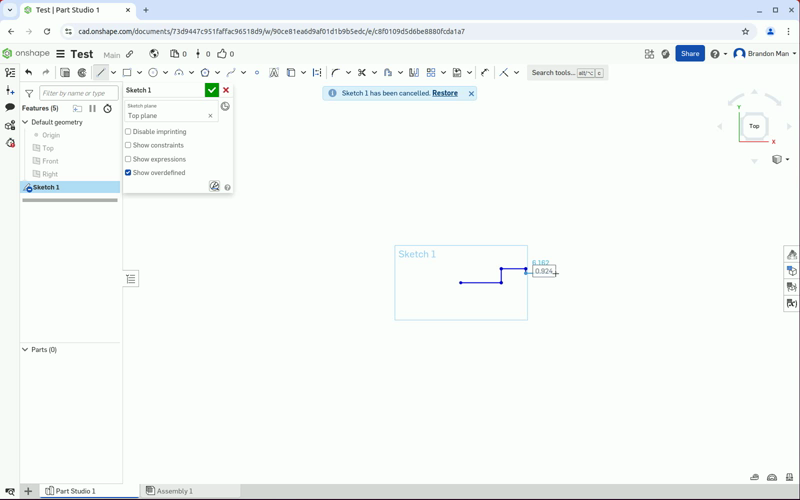
mouse_move(554, 273)
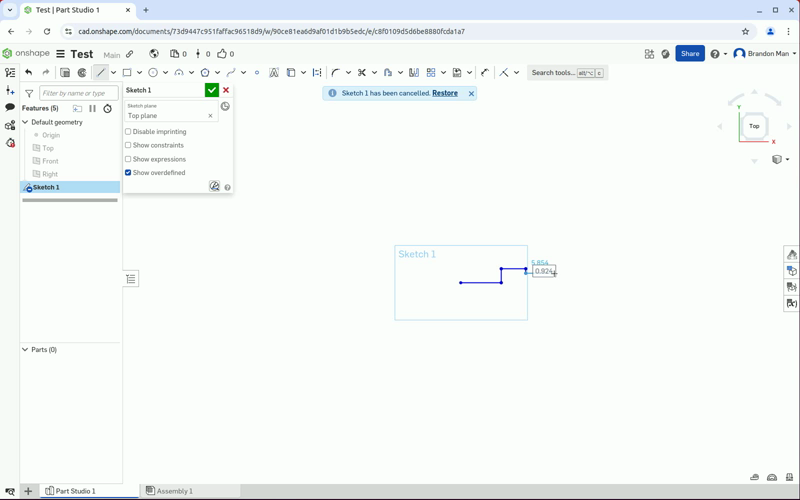
click(554, 273)
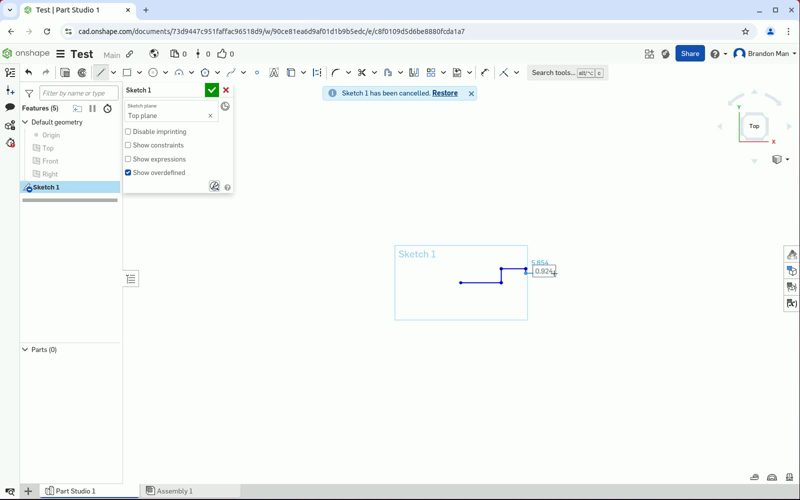
key_up(shift)
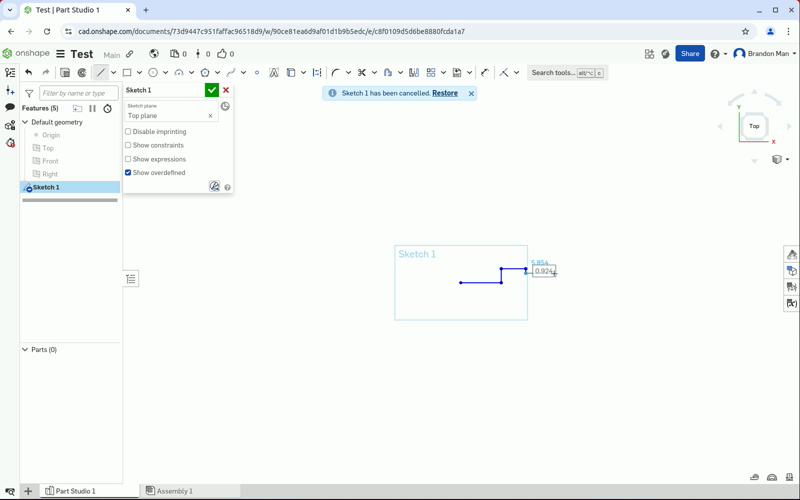
key_down(shift)
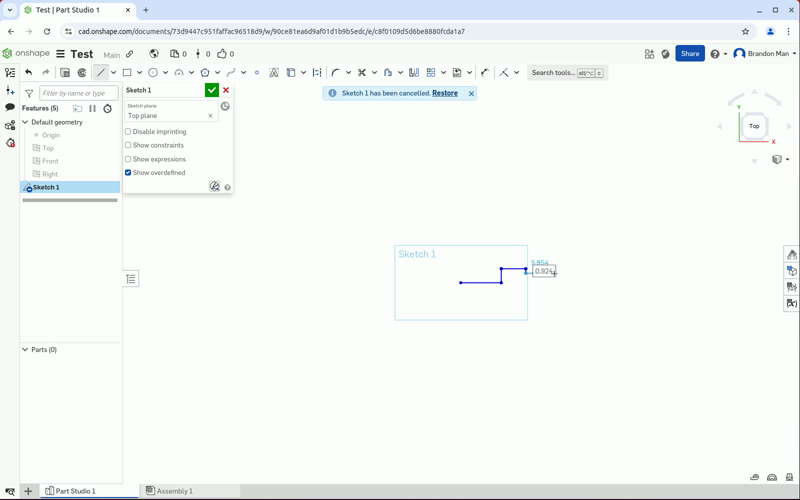
mouse_move(584, 273)
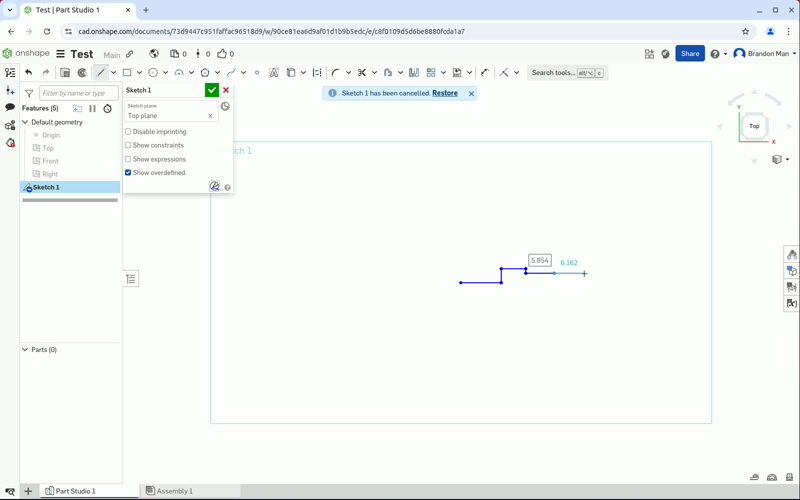
mouse_move(554, 297)
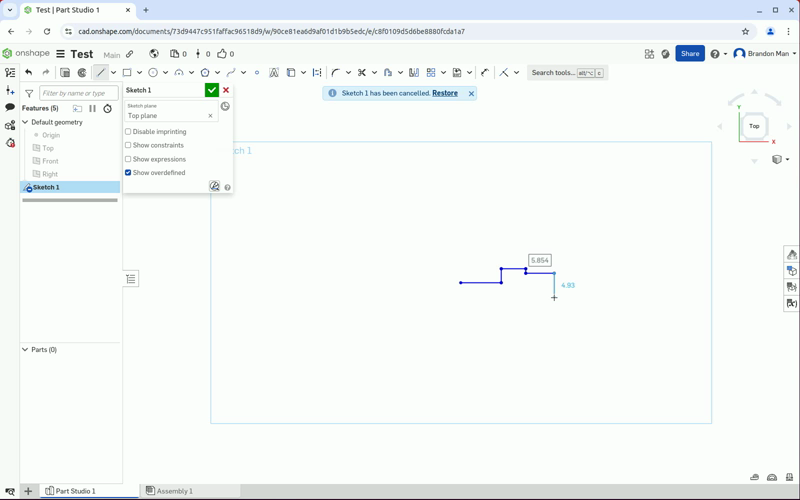
click(554, 297)
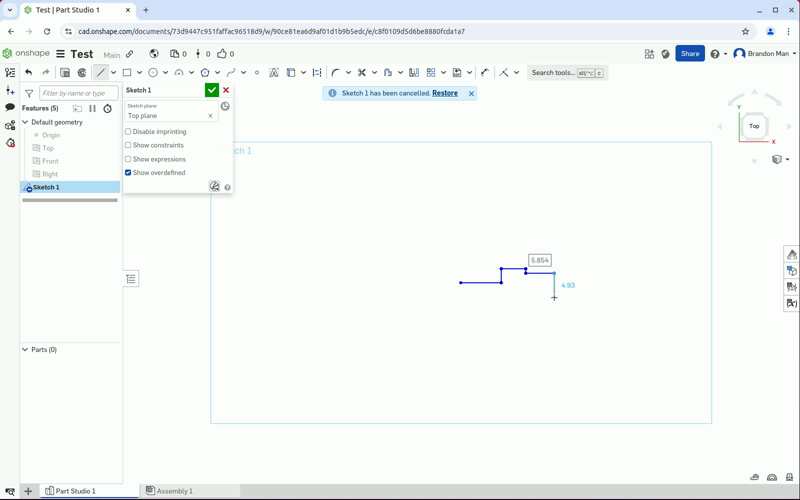
key_up(shift)
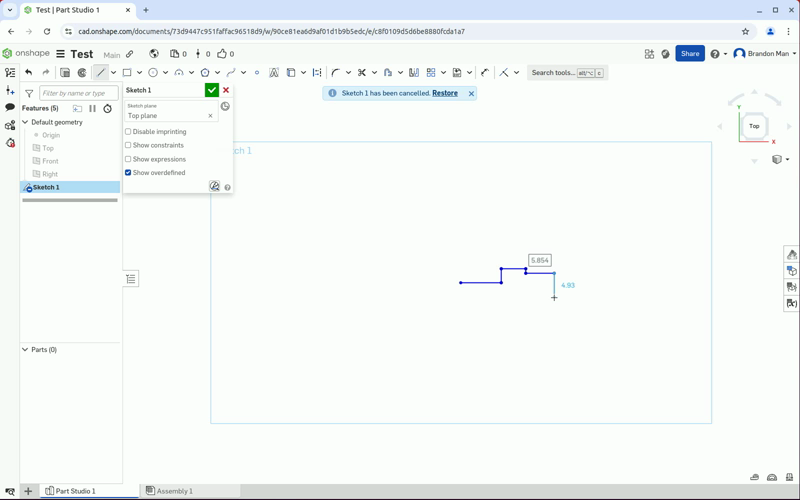
key_down(shift)
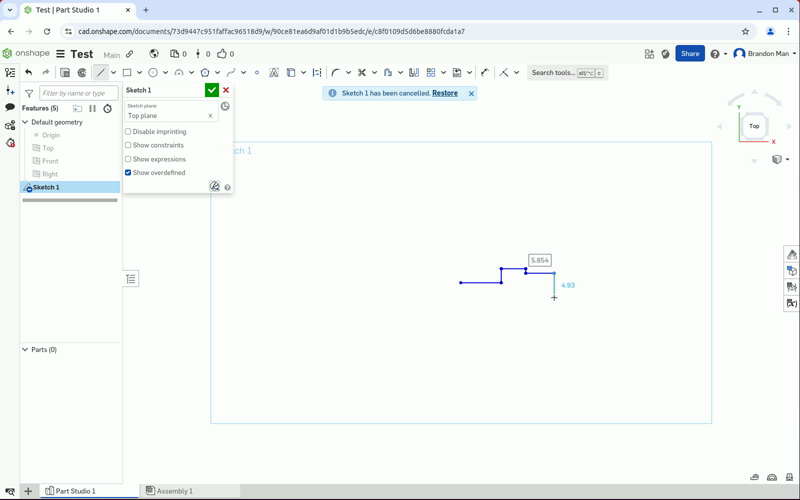
mouse_move(584, 297)
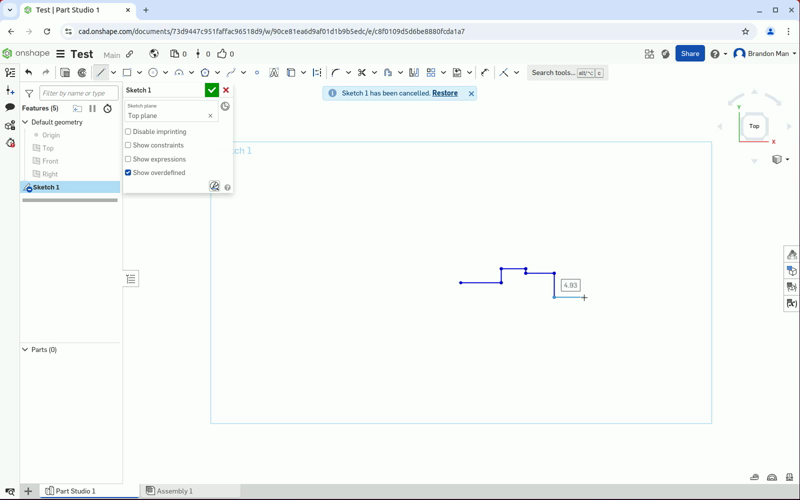
mouse_move(573, 297)
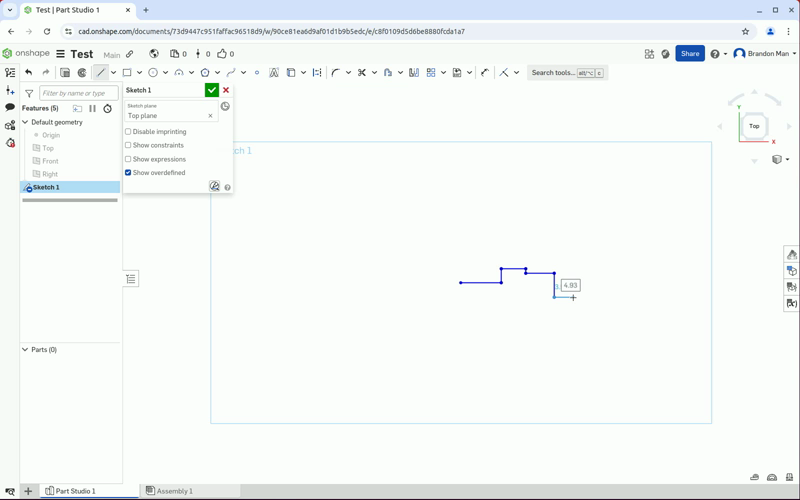
click(573, 297)
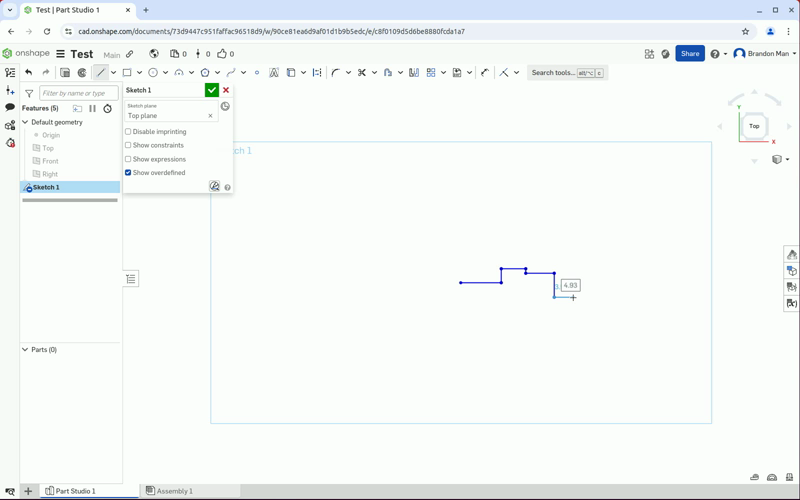
key_up(shift)
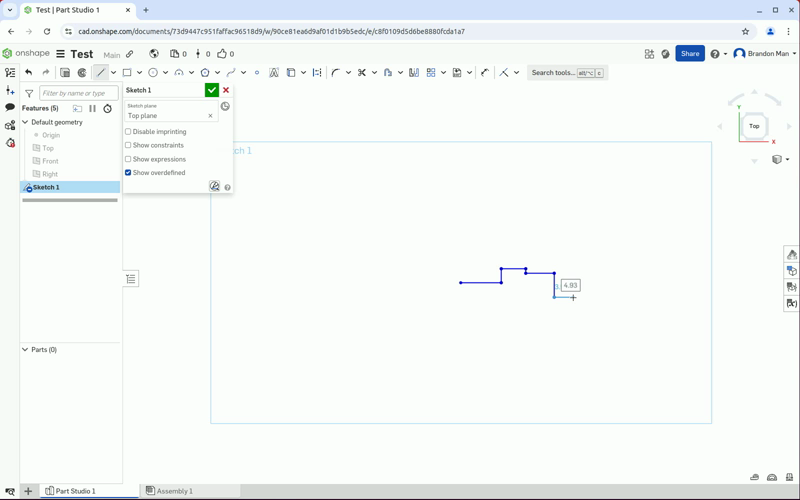
key_down(shift)
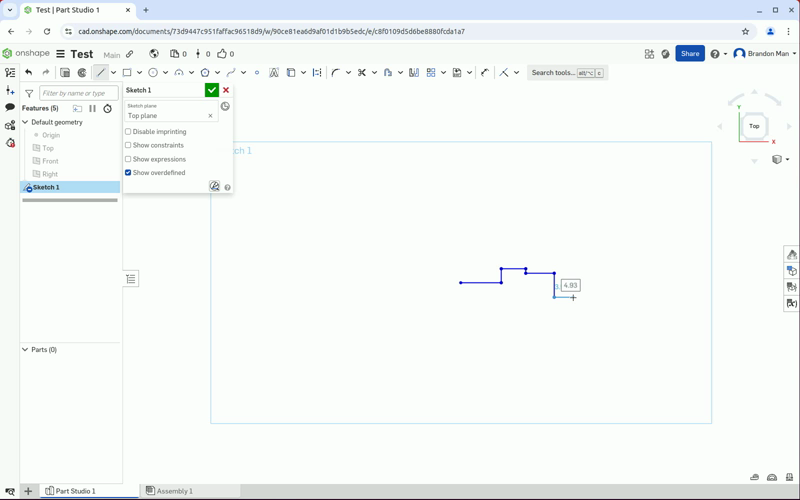
mouse_move(573, 235)
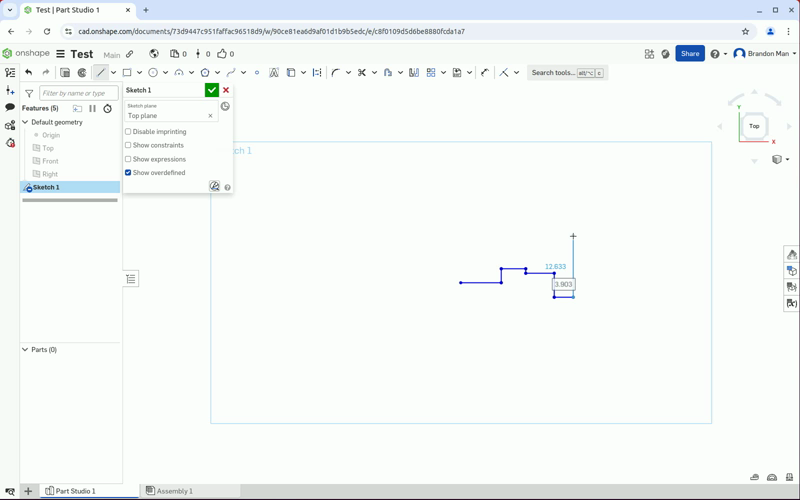
click(573, 235)
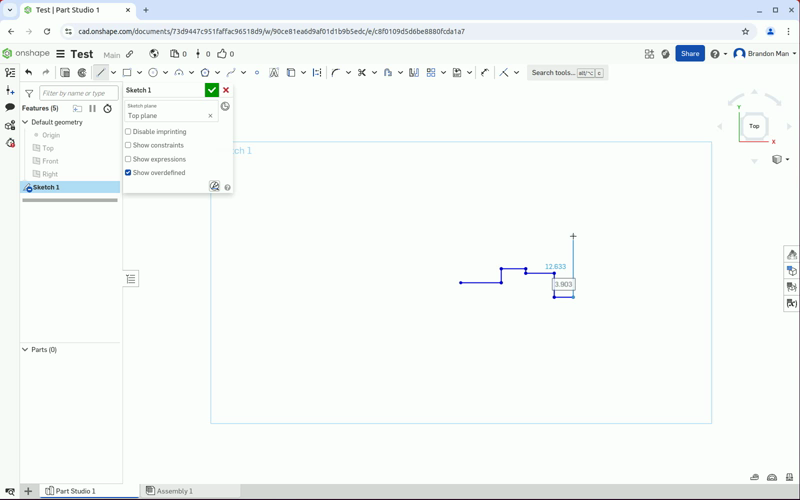
key_up(shift)
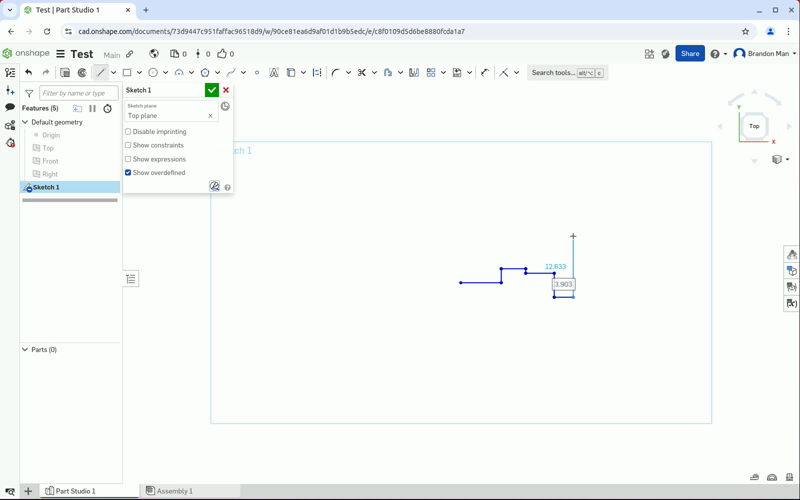
key_down(shift)
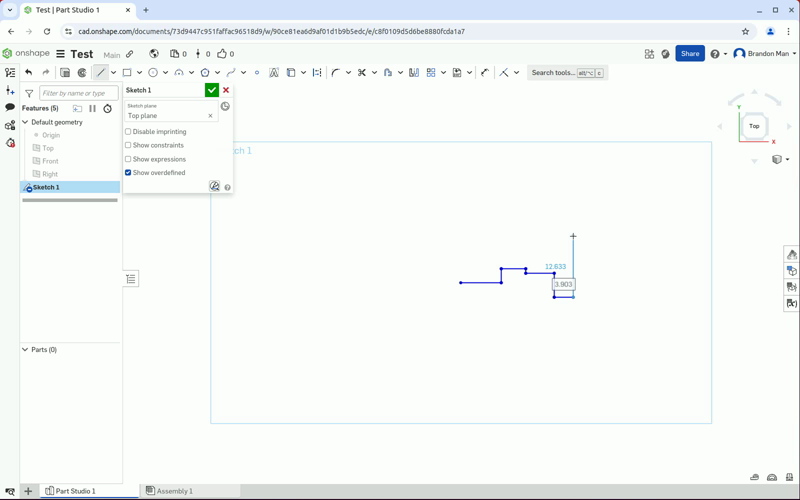
mouse_move(460, 235)
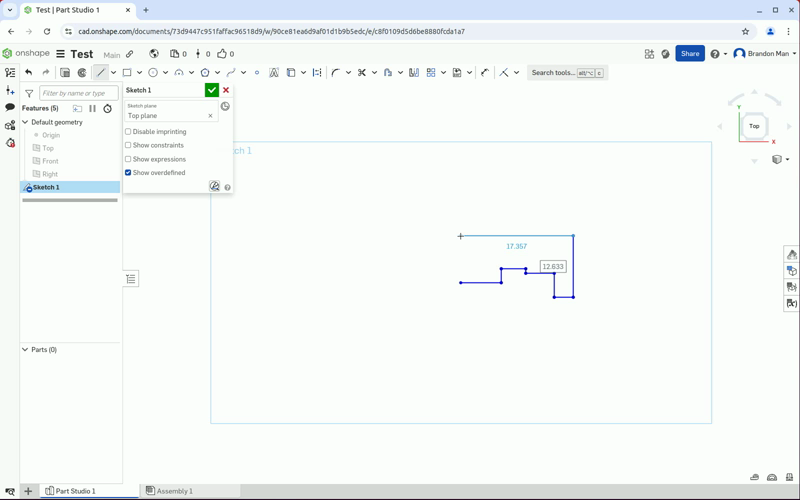
click(460, 235)
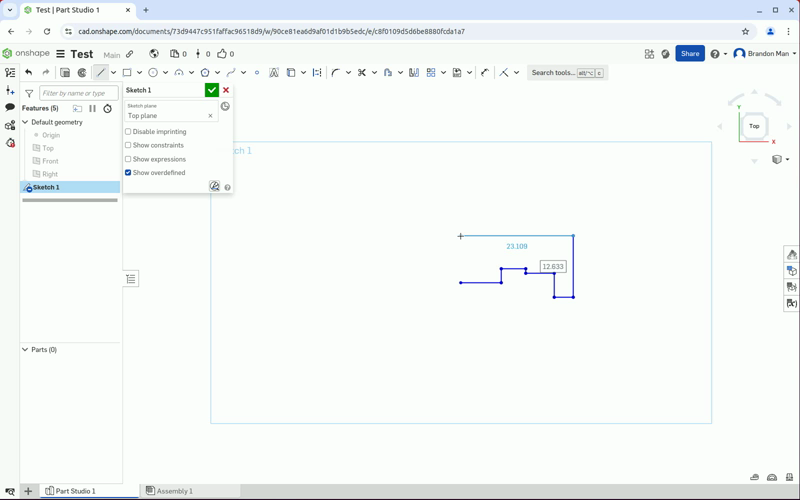
key_up(shift)
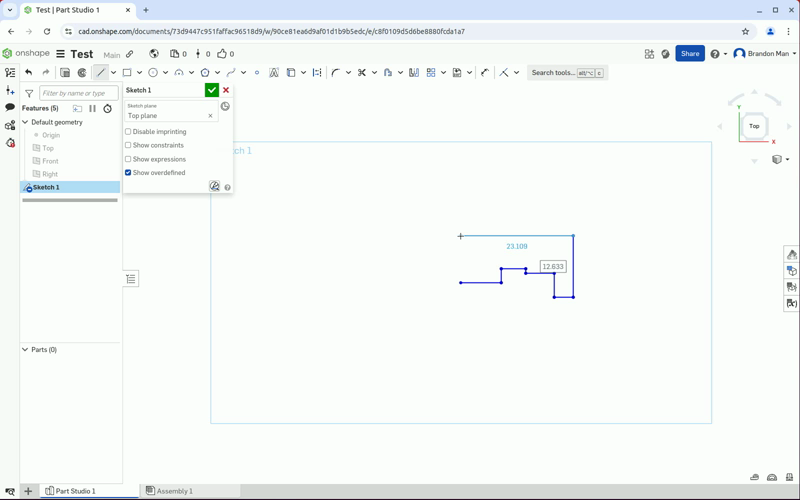
mouse_move(490, 235)
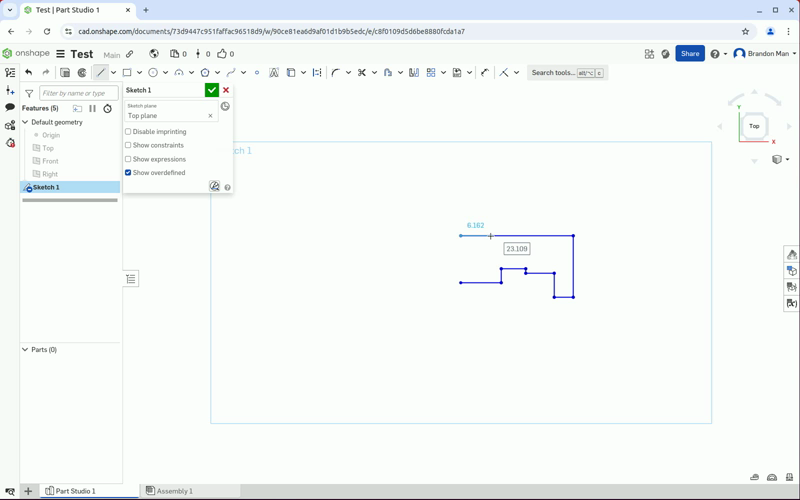
key_down(shift)
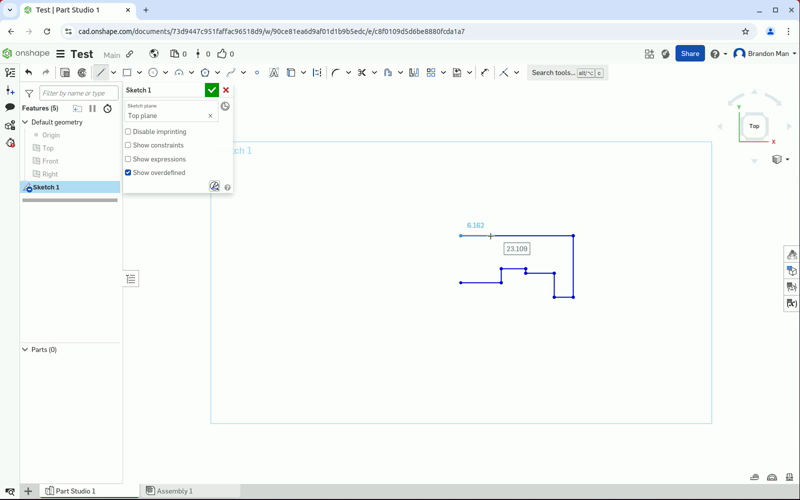
mouse_move(460, 282)
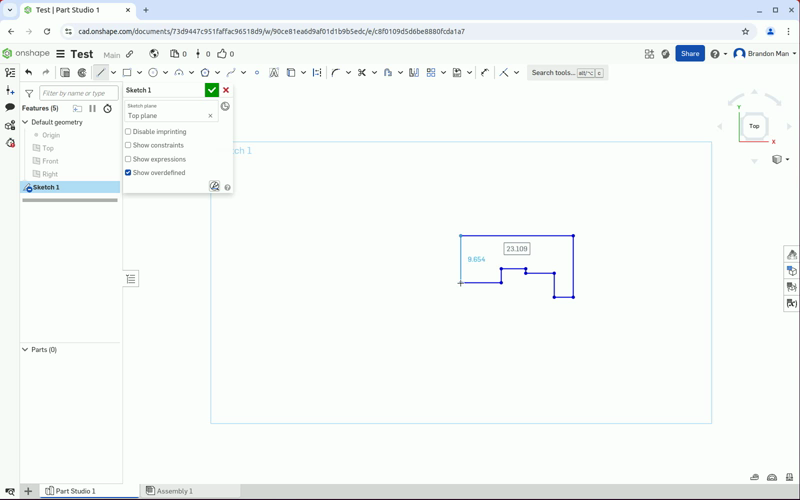
key_up(shift)
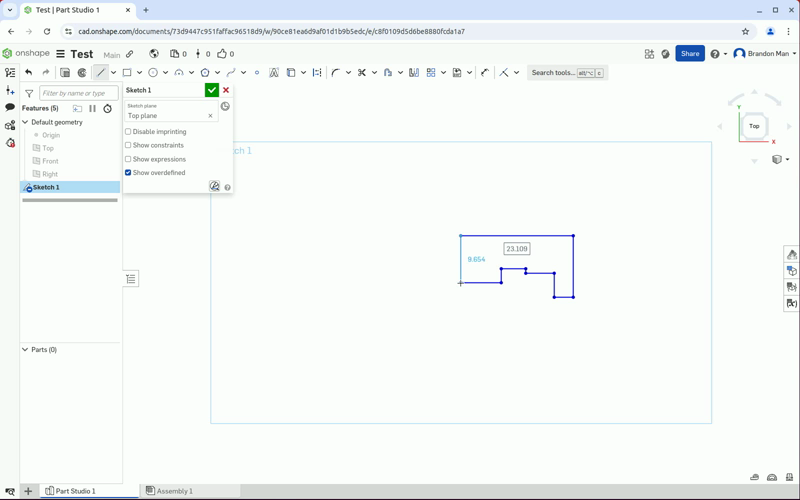
click(460, 282)
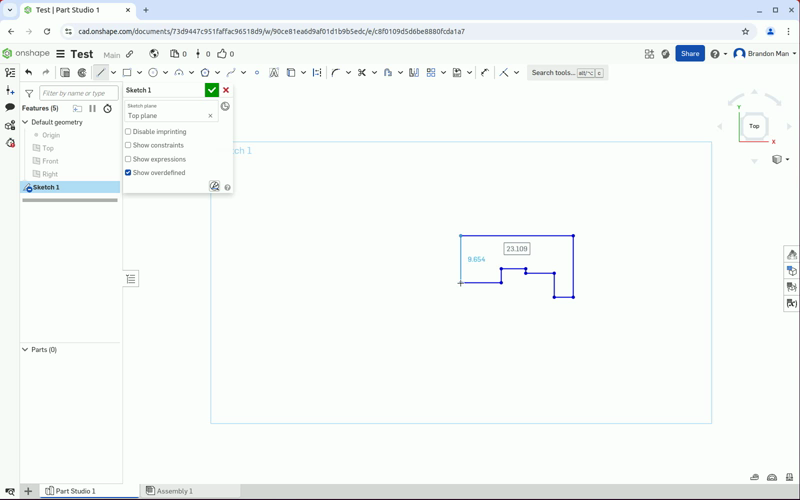
key(esc)
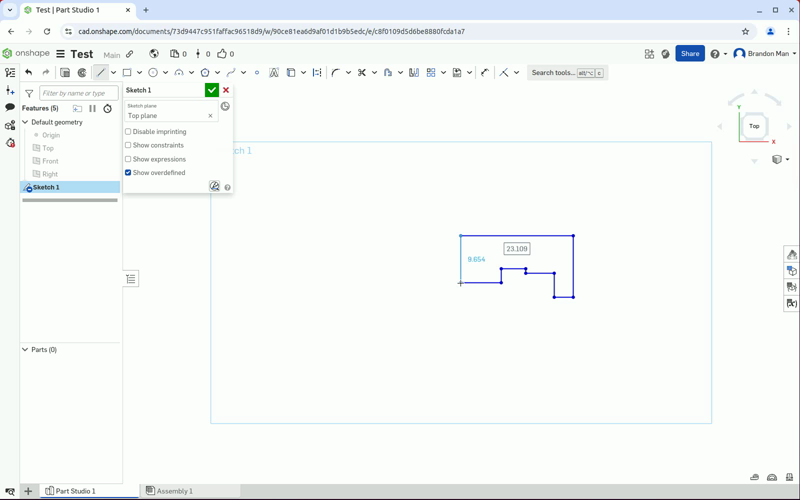
mouse_move(552, 267)
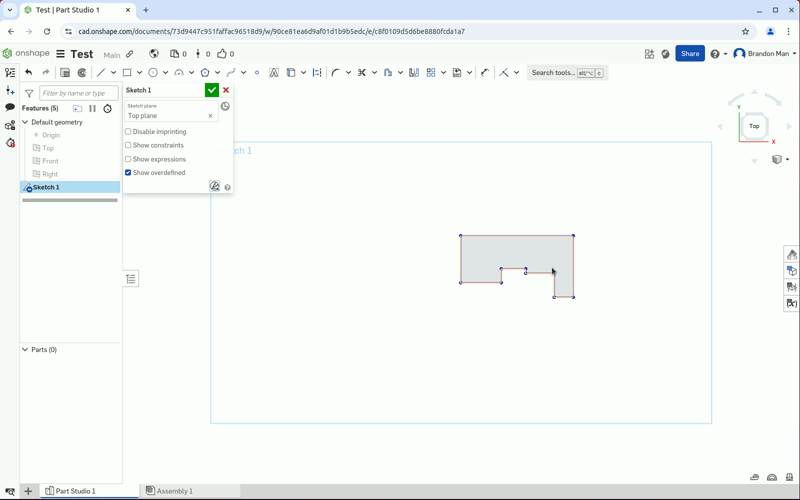
click(552, 267)
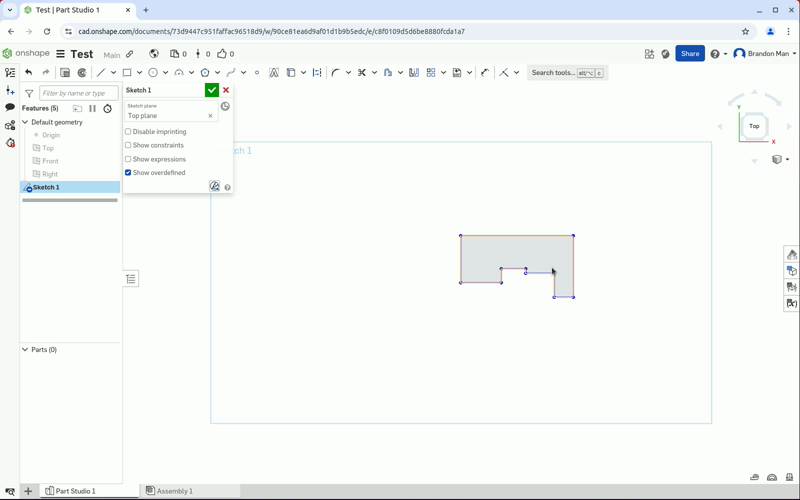
mouse_move(73, 352)
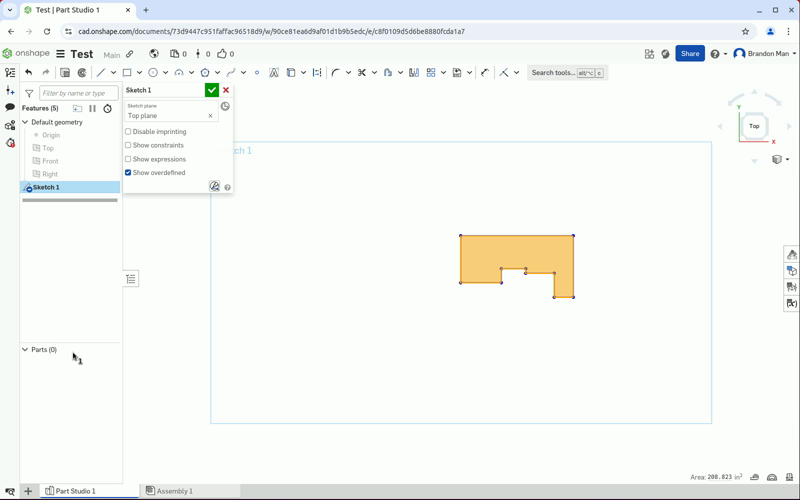
key(shift+y)
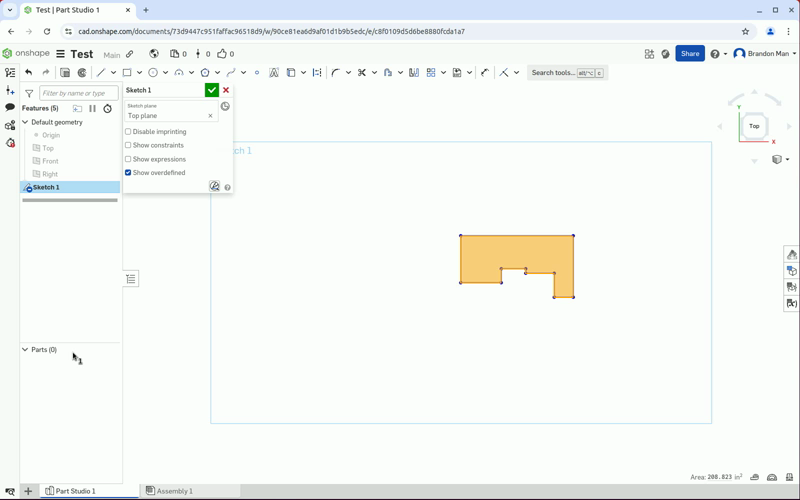
key(shift+e)
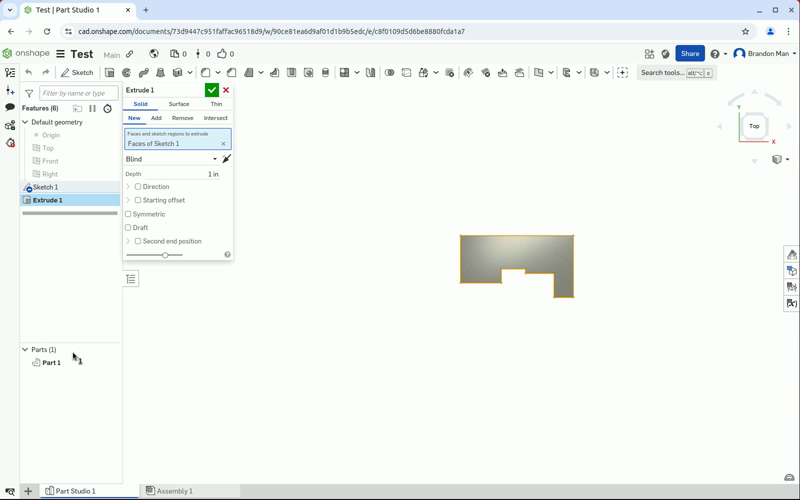
mouse_move(143, 106)
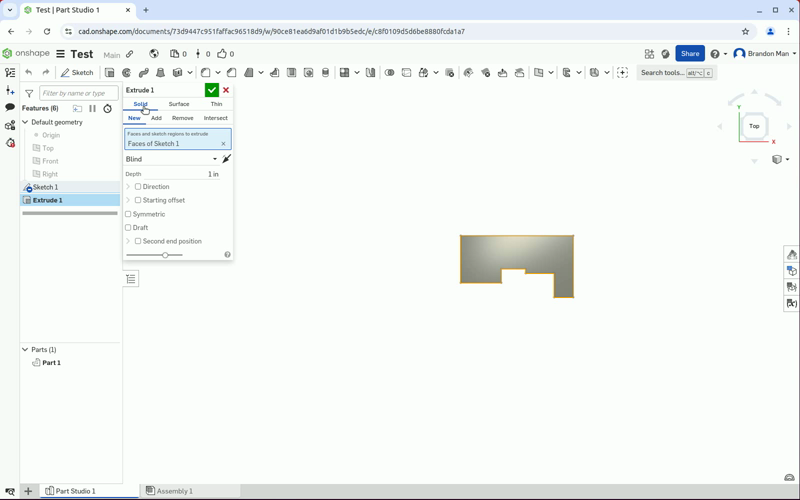
click(143, 106)
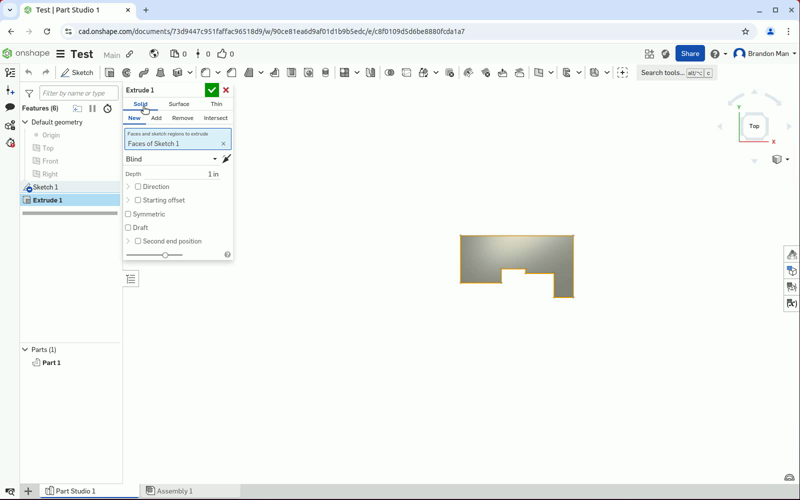
mouse_move(137, 120)
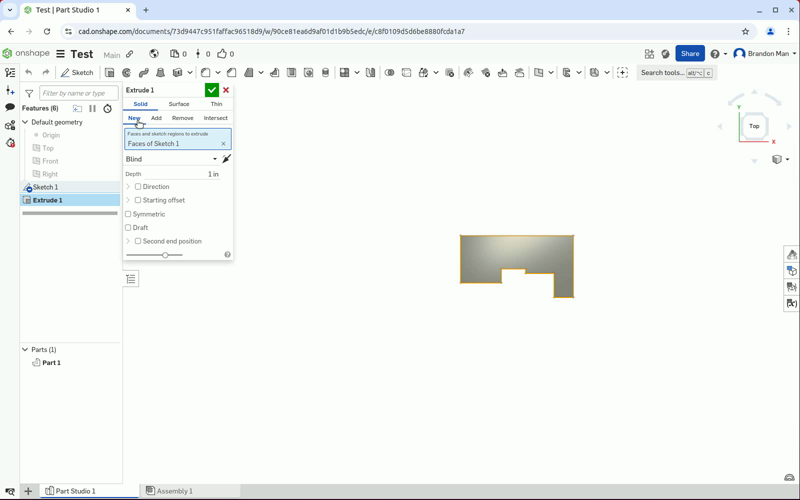
click(137, 120)
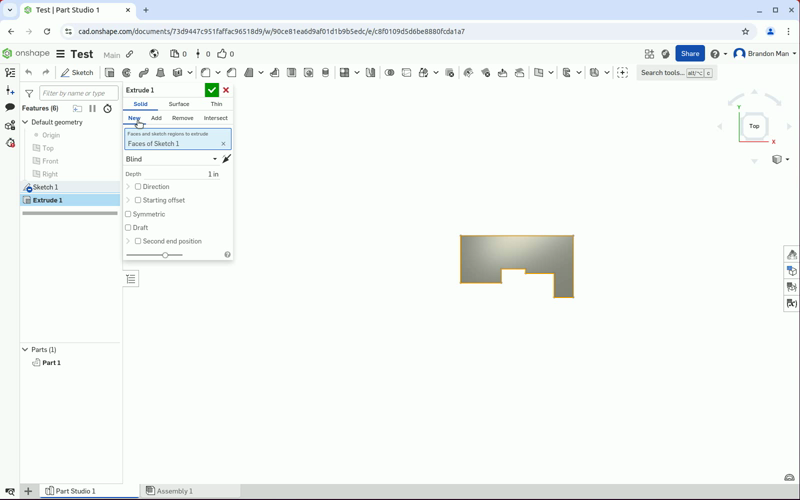
key(tab, 4)
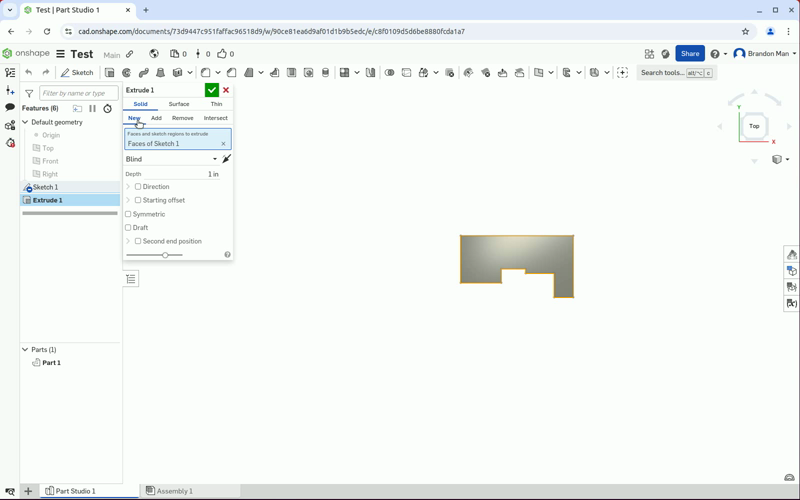
text(14.443)
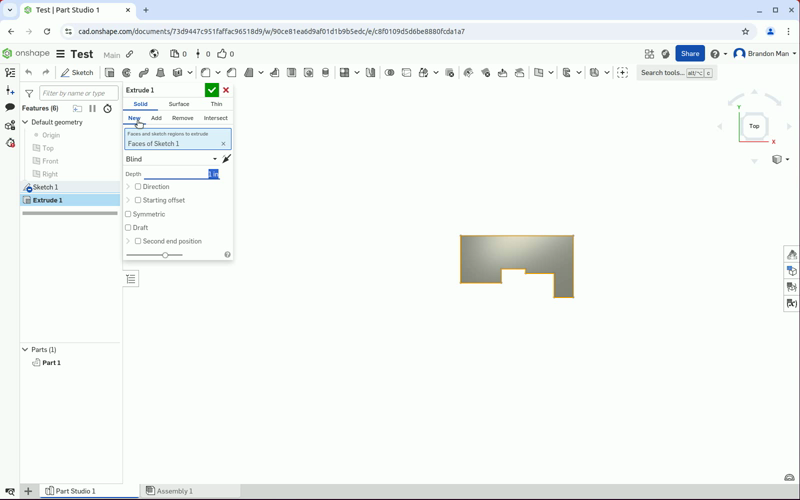
key(enter)
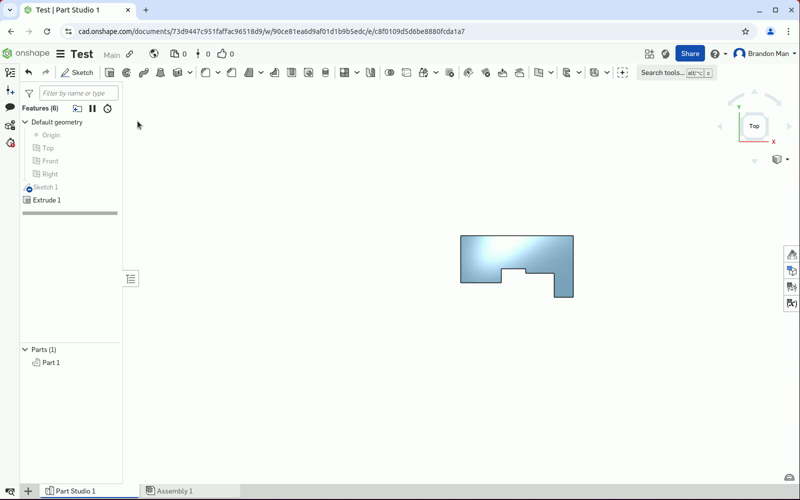
key(shift+h)
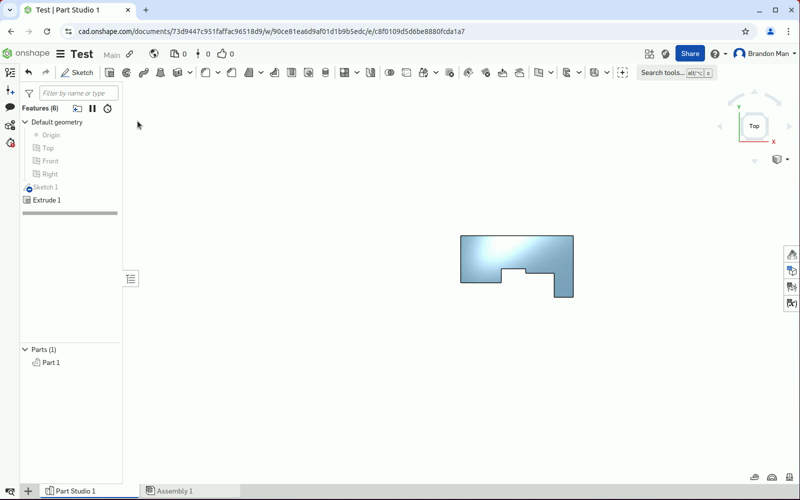
key(shift+h)
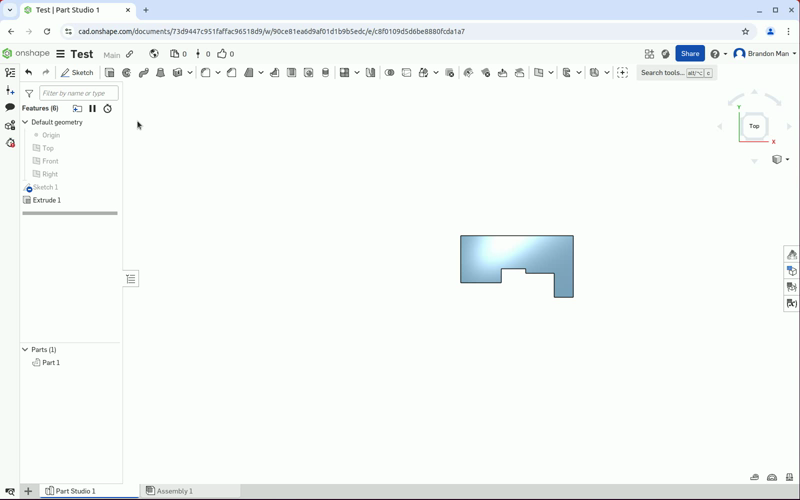
mouse_move(73, 189)
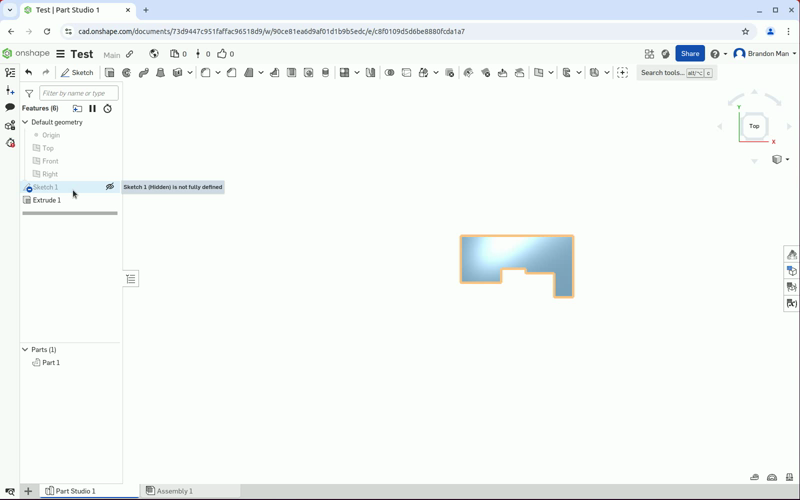
click(73, 189)
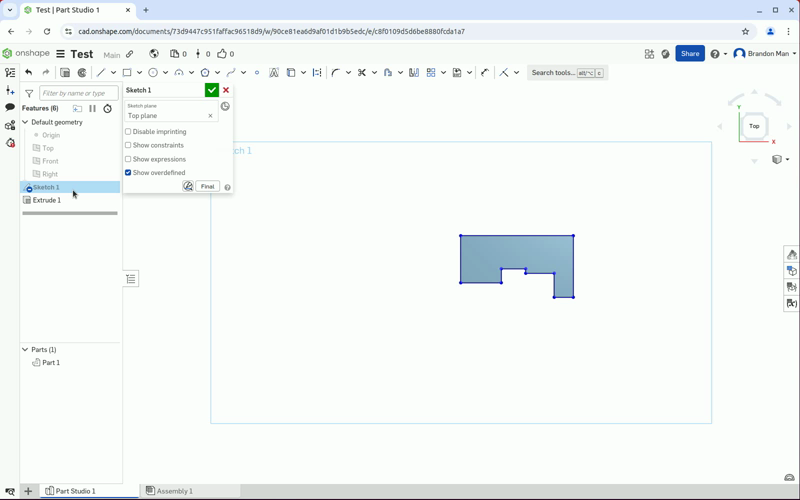
mouse_move(229, 92)
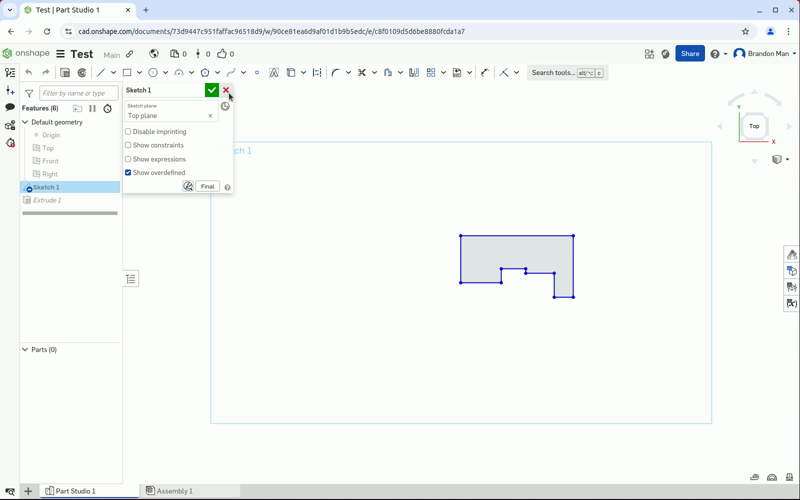
click(229, 92)
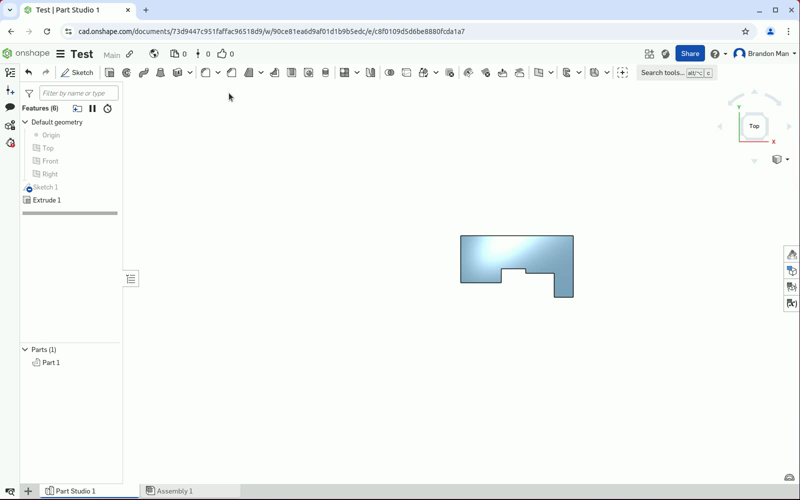
mouse_move(541, 75)
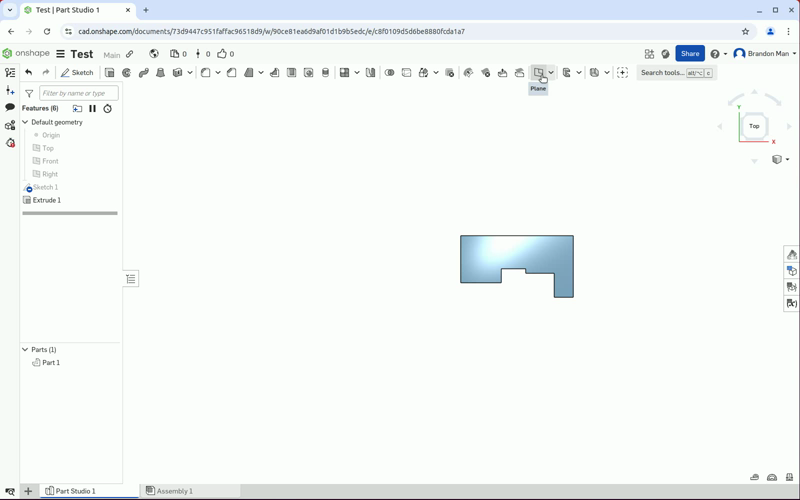
click(541, 75)
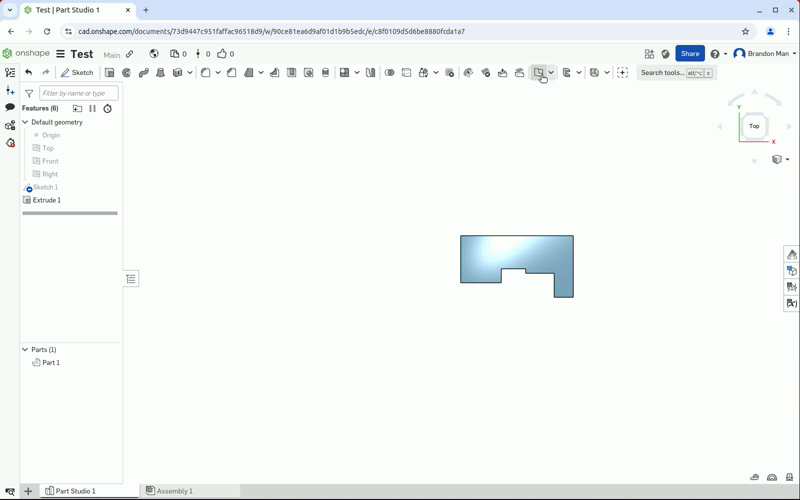
mouse_move(73, 150)
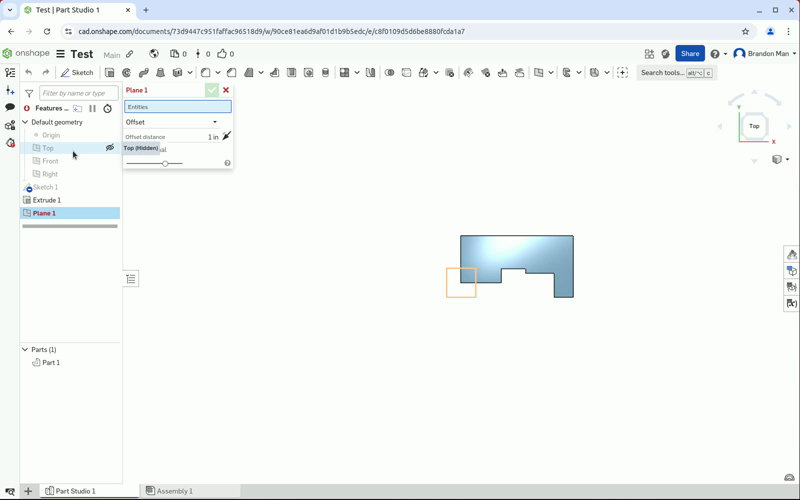
click(73, 150)
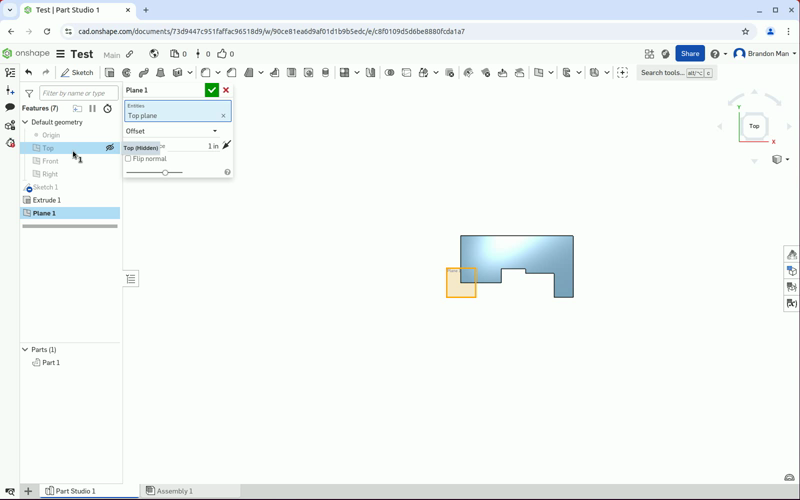
key(tab, 2)
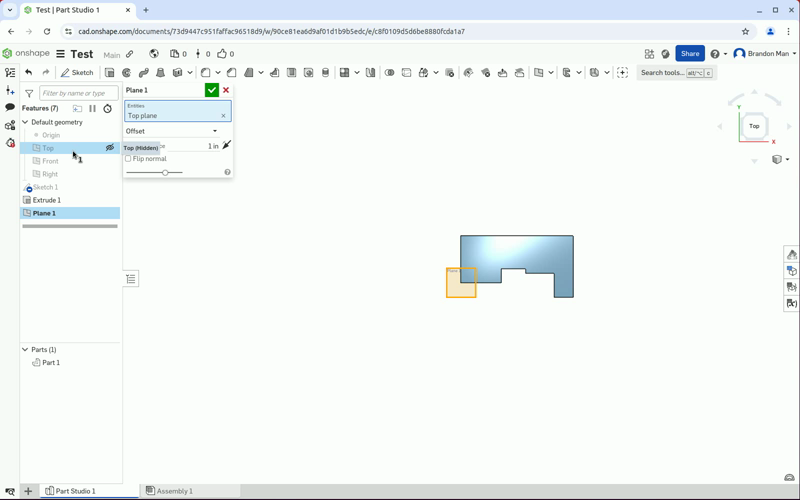
text(14.45)
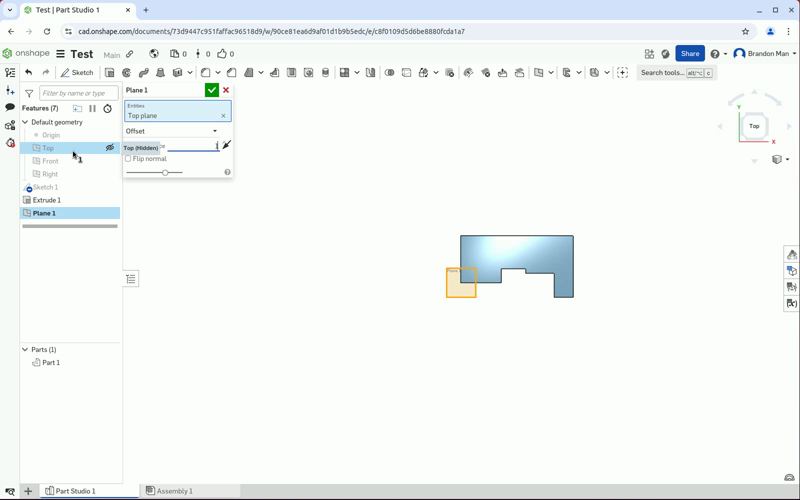
key(enter, 2)
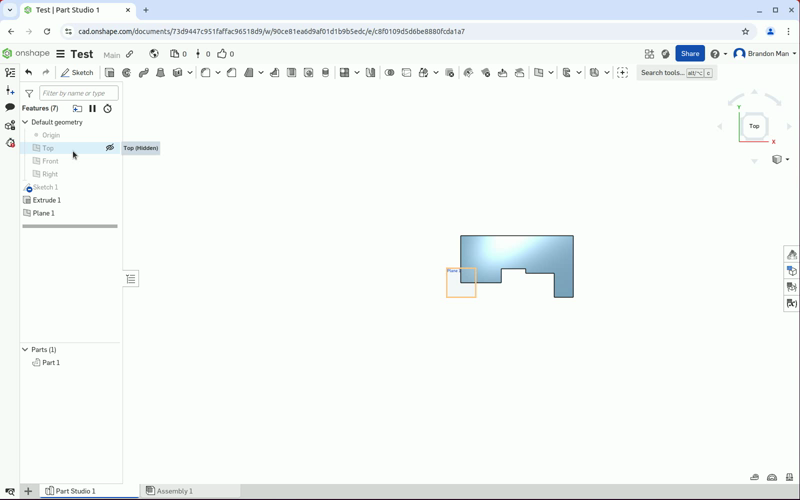
key(shift+s)
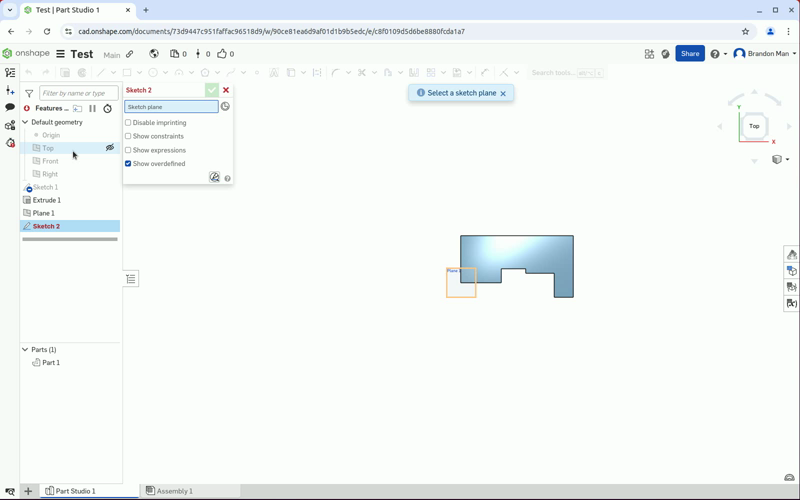
mouse_move(73, 215)
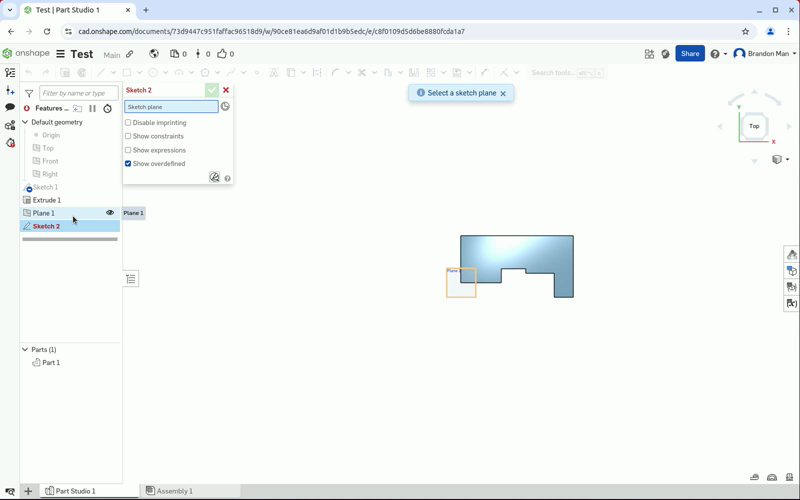
click(73, 215)
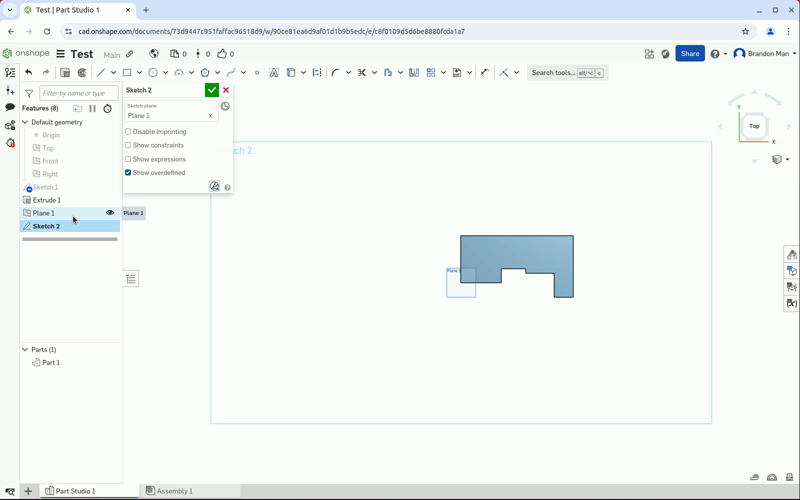
mouse_move(73, 352)
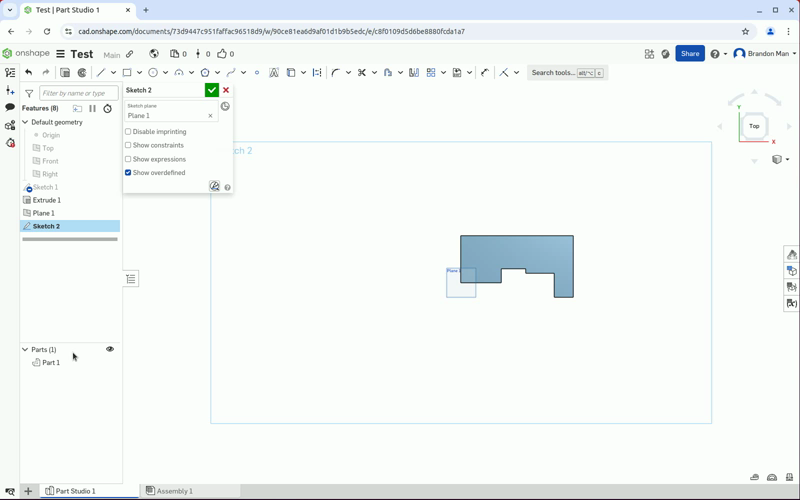
key(y)
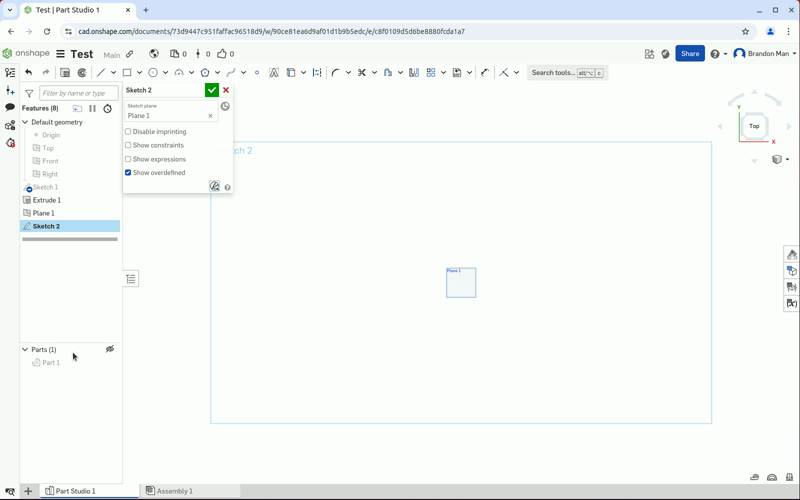
key(l)
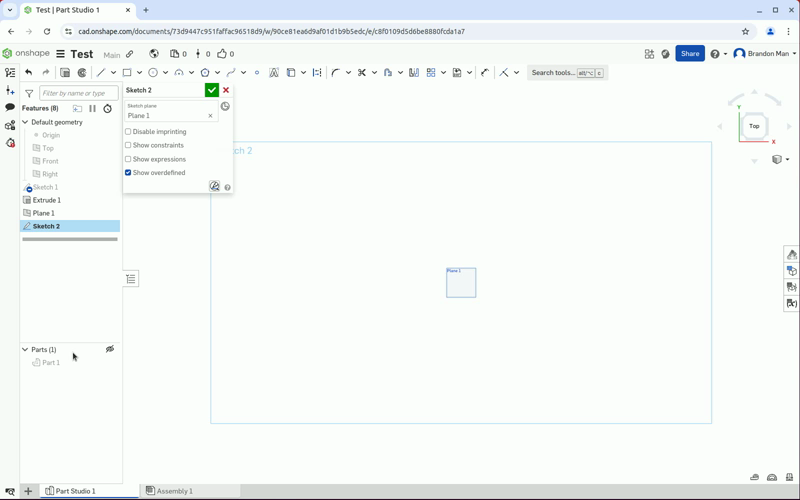
key_down(shift)
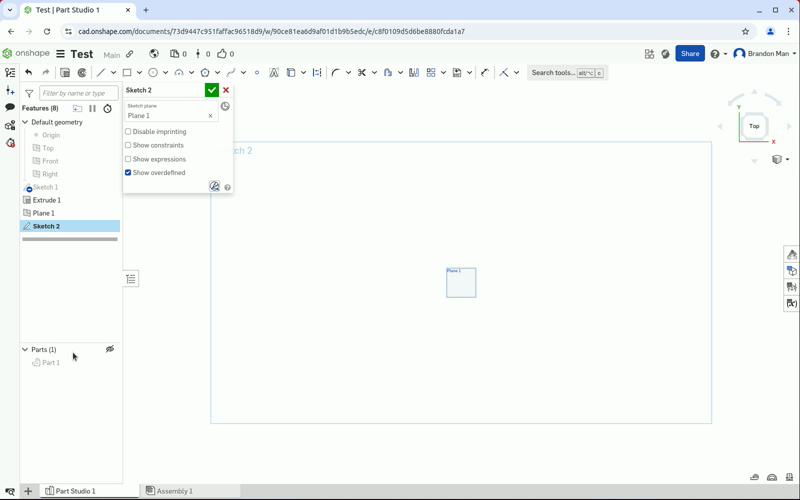
mouse_move(484, 282)
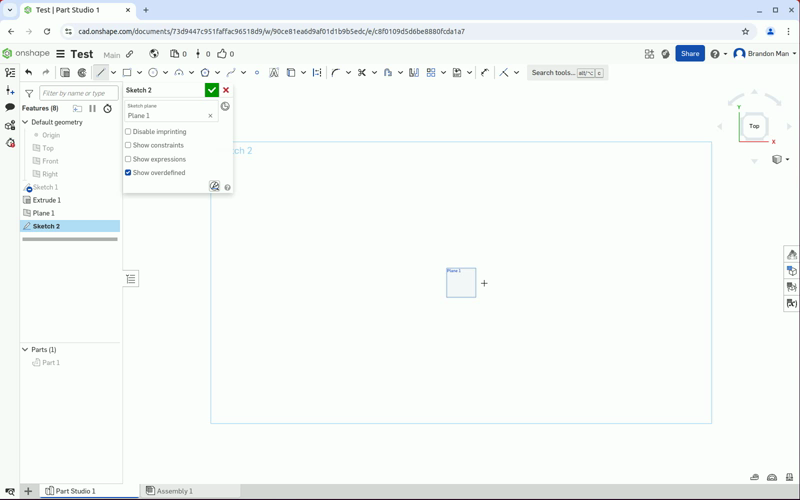
click(484, 282)
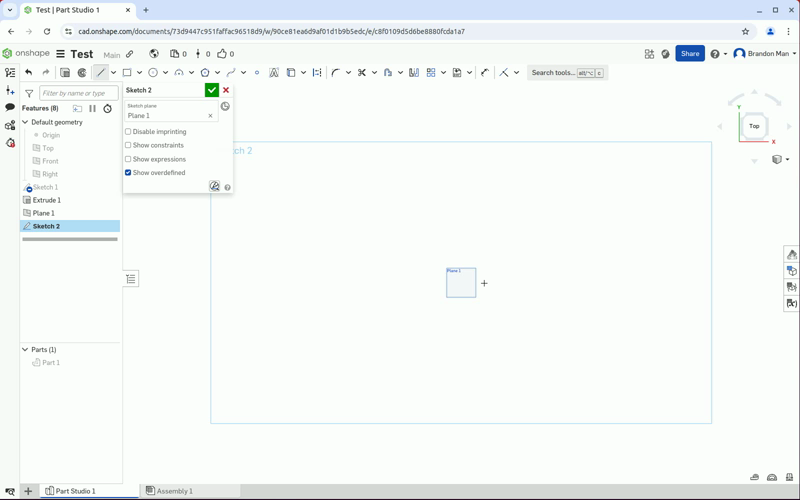
key_up(shift)
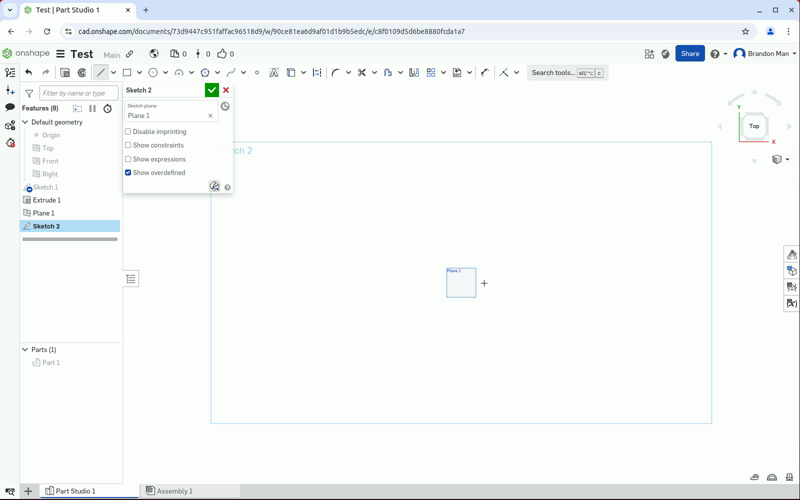
key_down(shift)
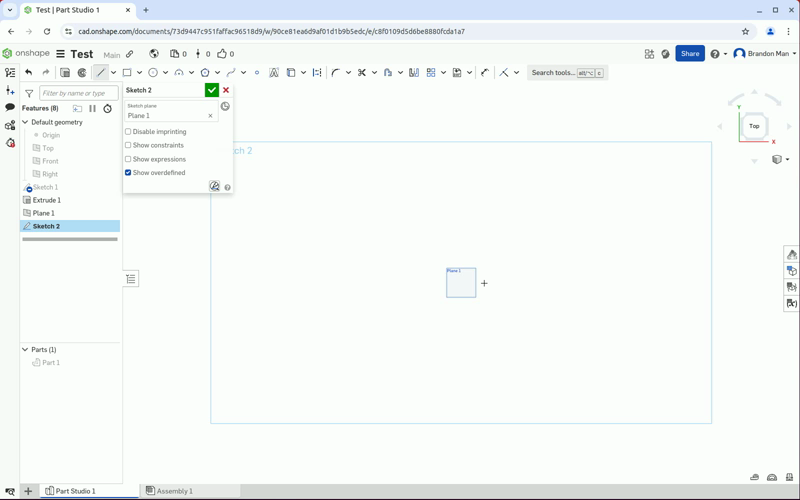
mouse_move(514, 282)
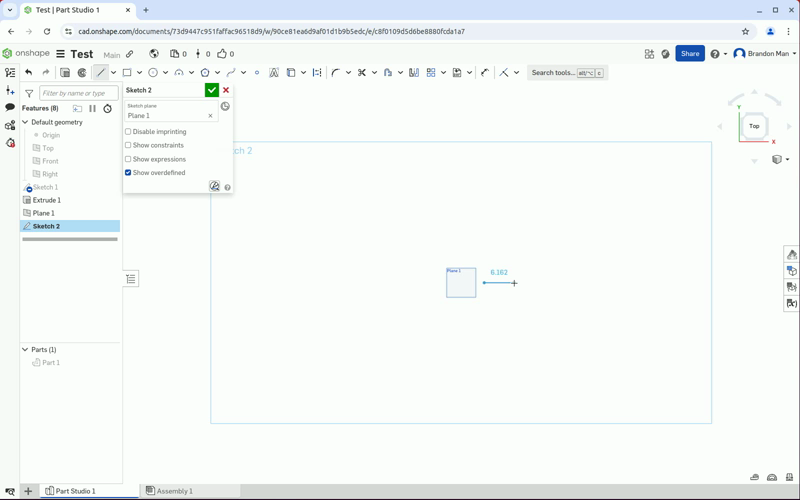
mouse_move(501, 282)
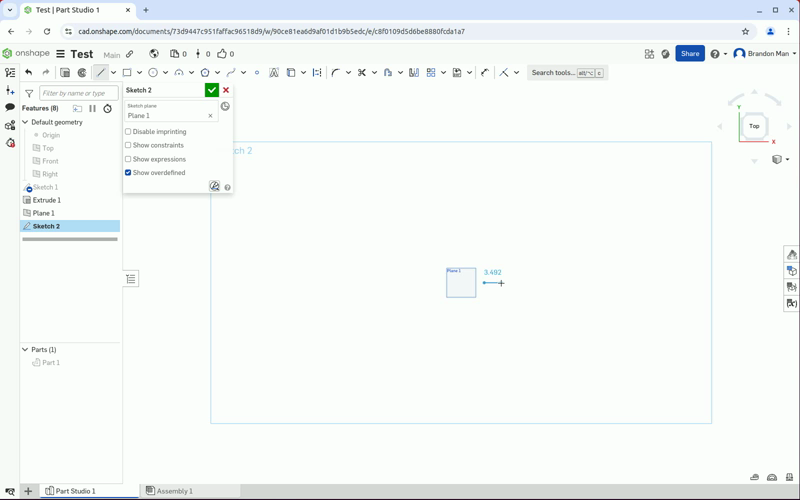
click(501, 282)
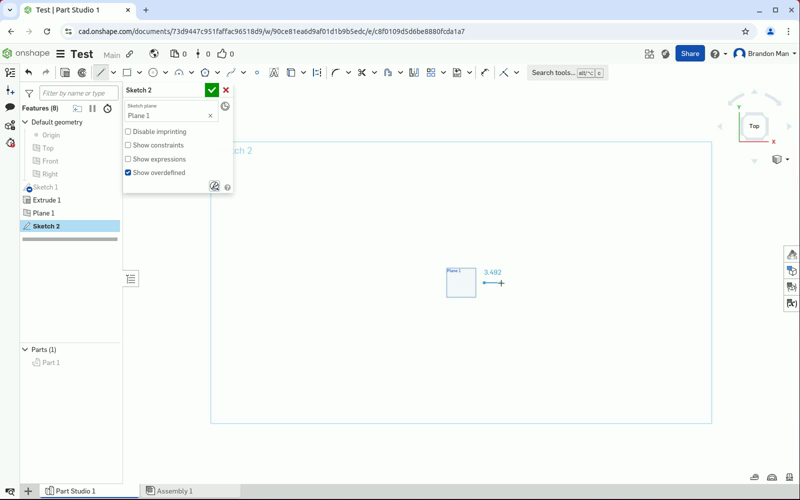
key_up(shift)
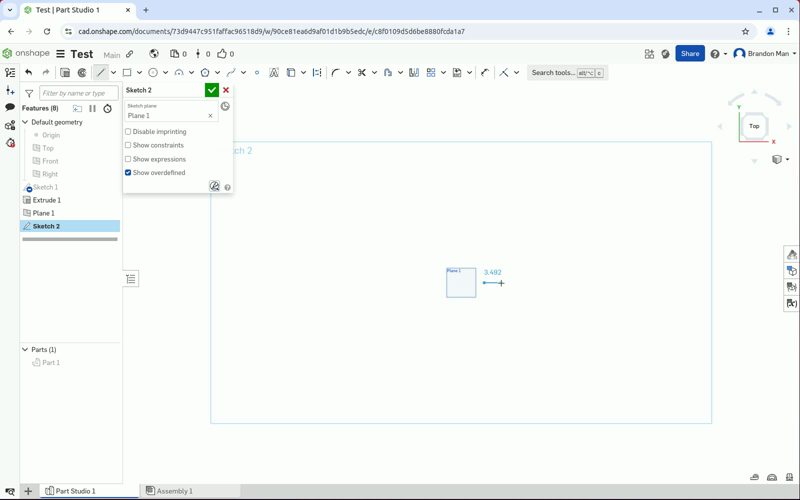
key_down(shift)
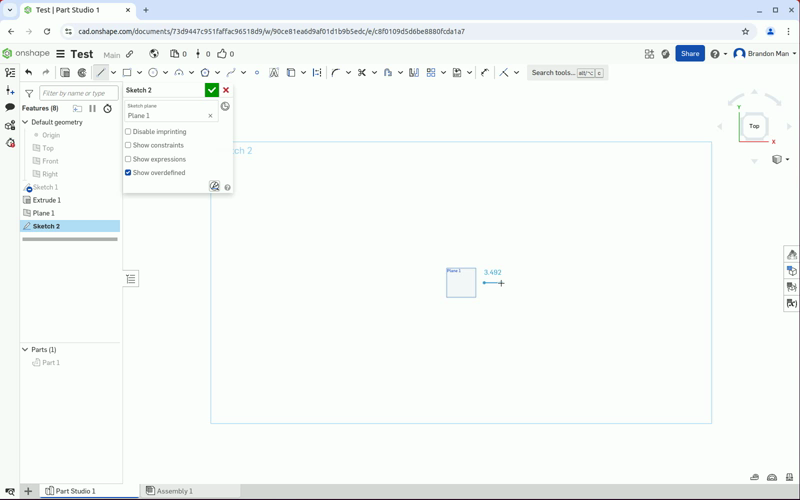
mouse_move(531, 282)
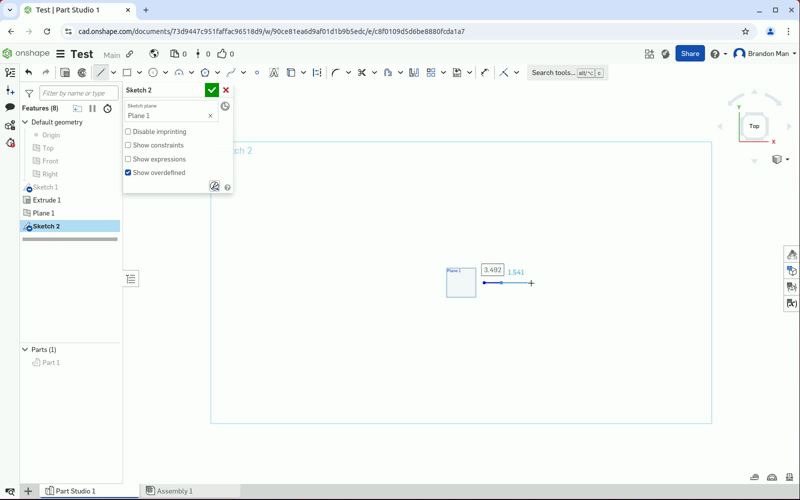
mouse_move(501, 268)
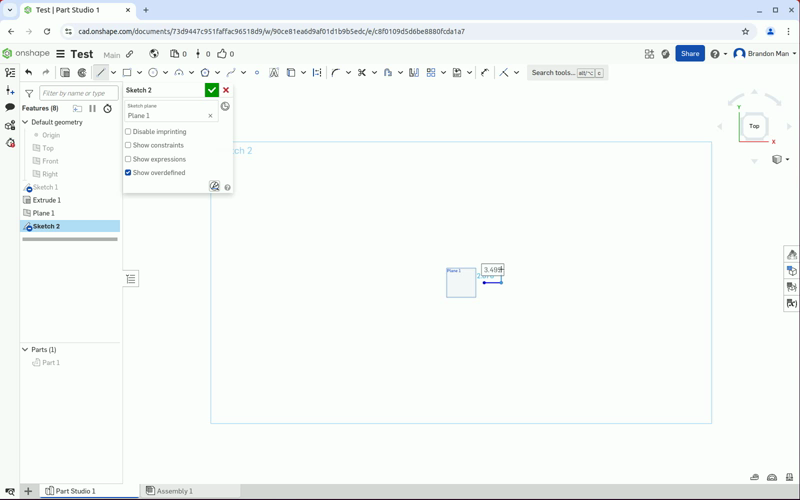
click(501, 268)
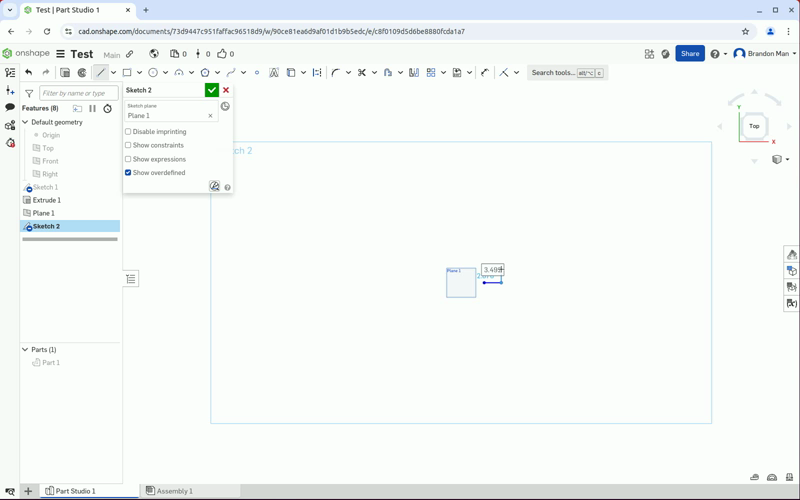
key_up(shift)
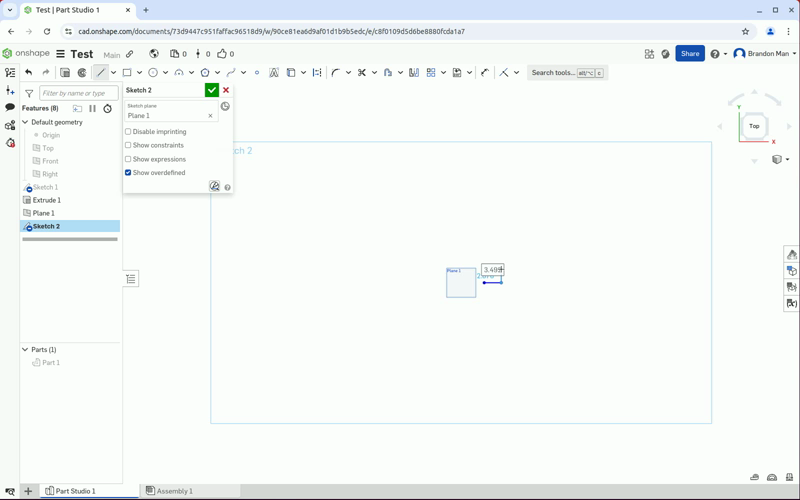
key_down(shift)
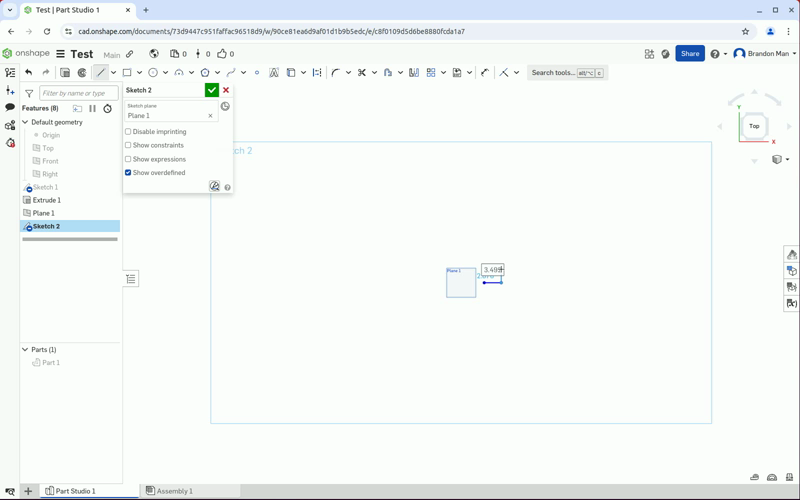
mouse_move(531, 268)
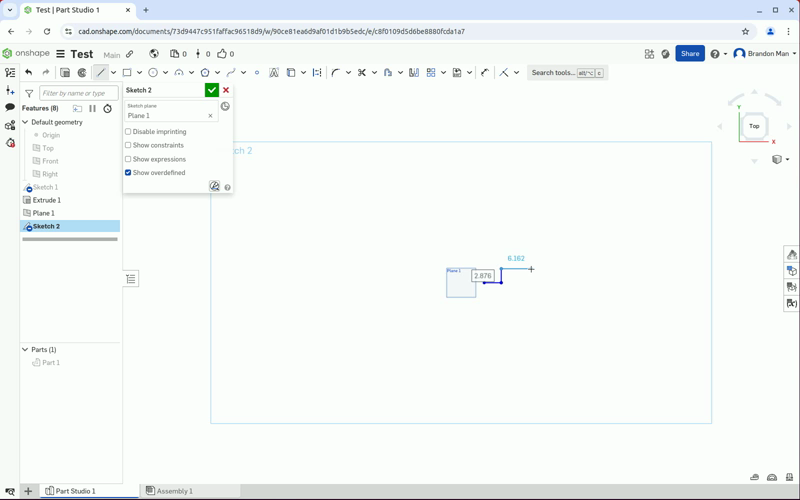
mouse_move(526, 268)
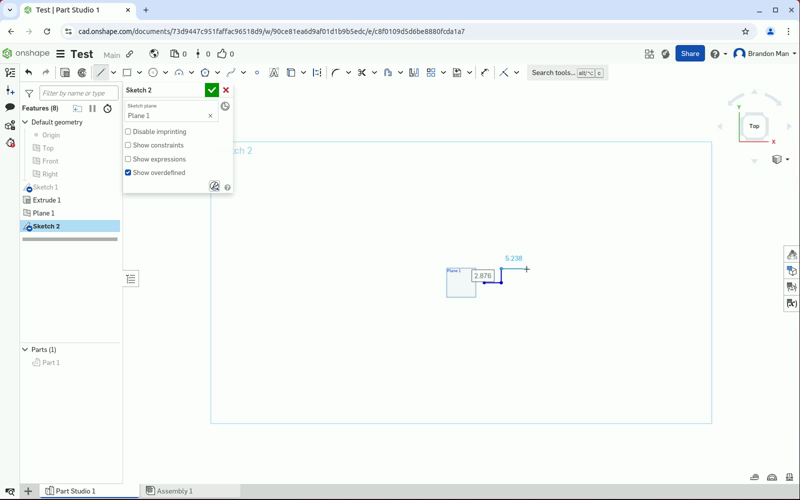
click(526, 268)
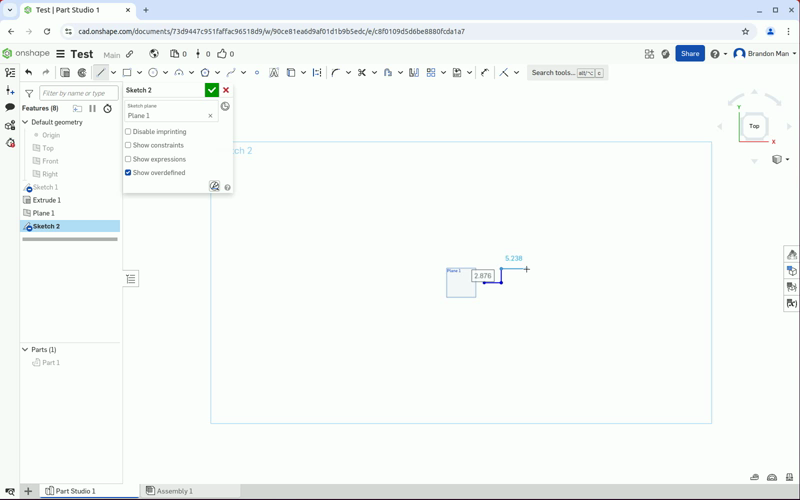
key_up(shift)
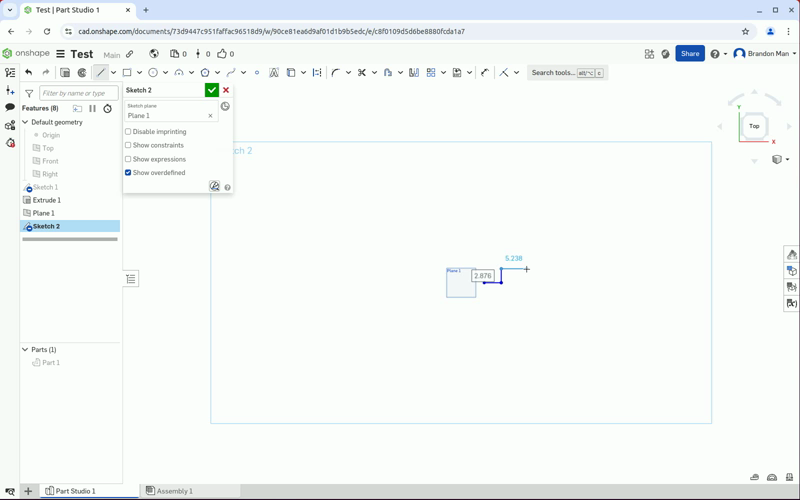
key_down(shift)
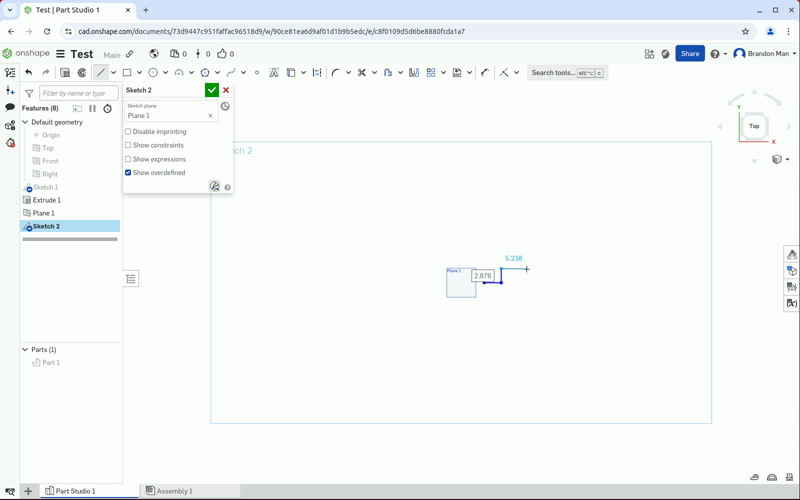
mouse_move(556, 268)
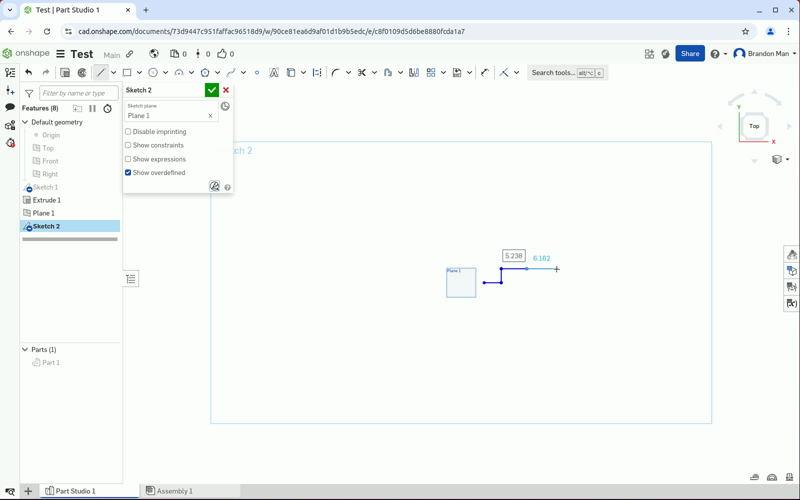
mouse_move(526, 273)
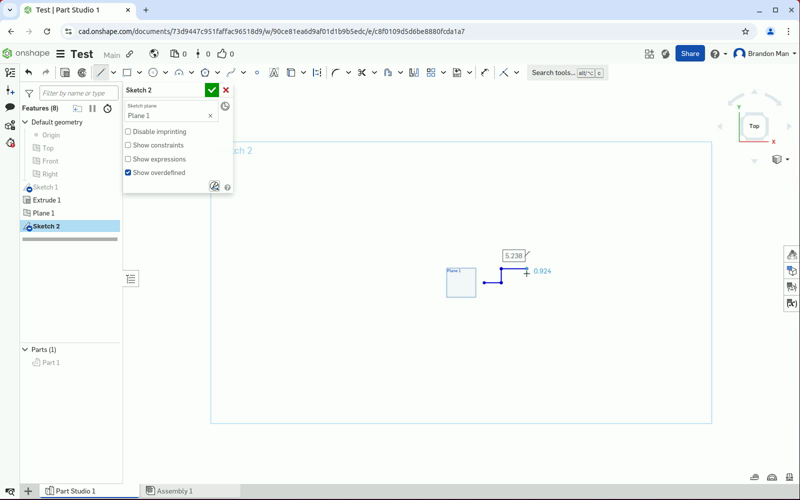
scroll(6)
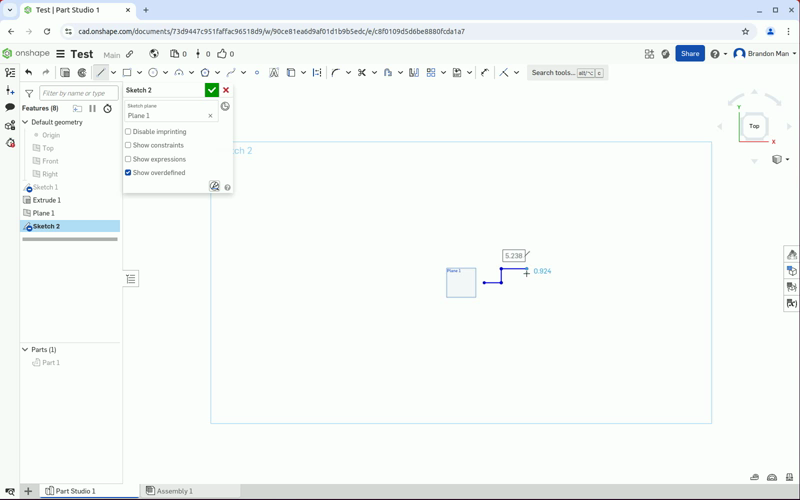
scroll(6)
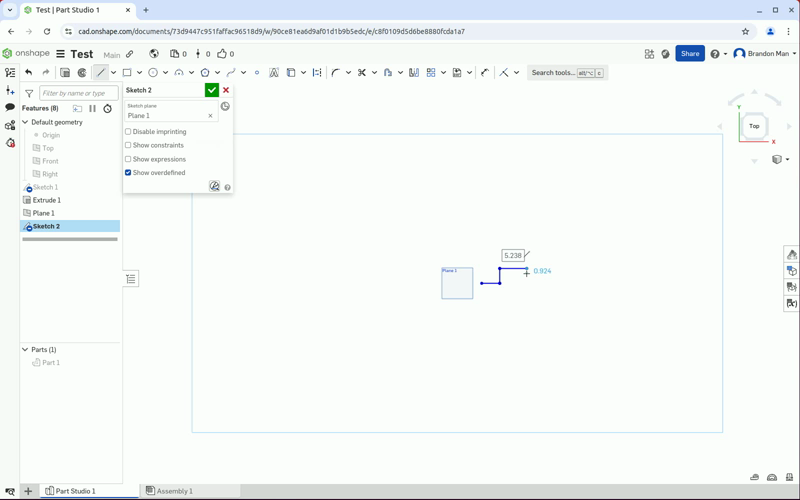
scroll(6)
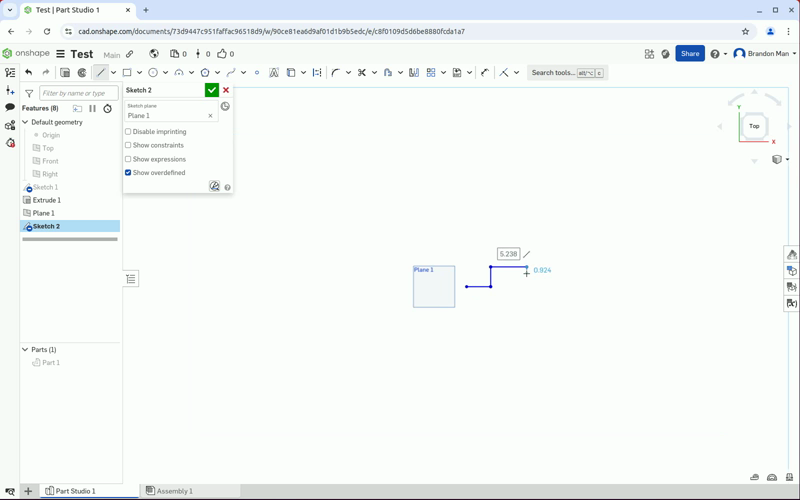
scroll(6)
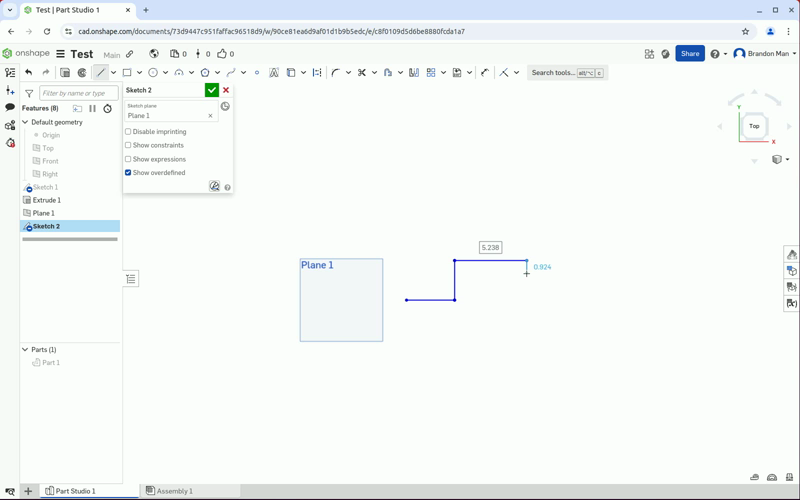
scroll(6)
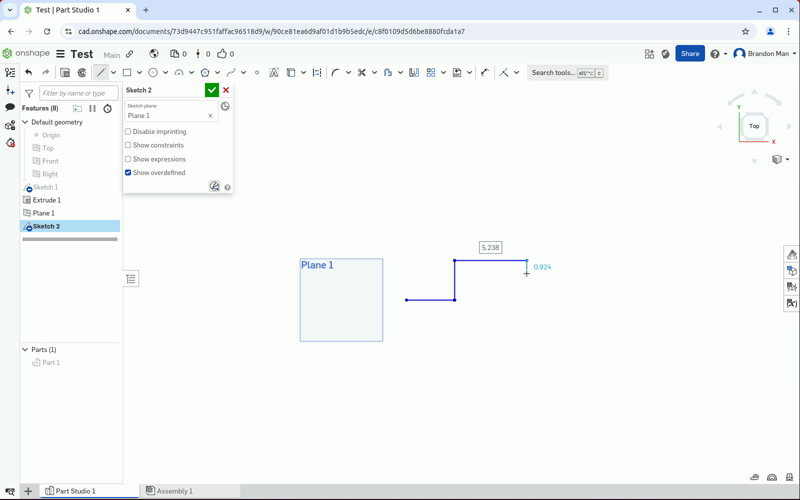
scroll(6)
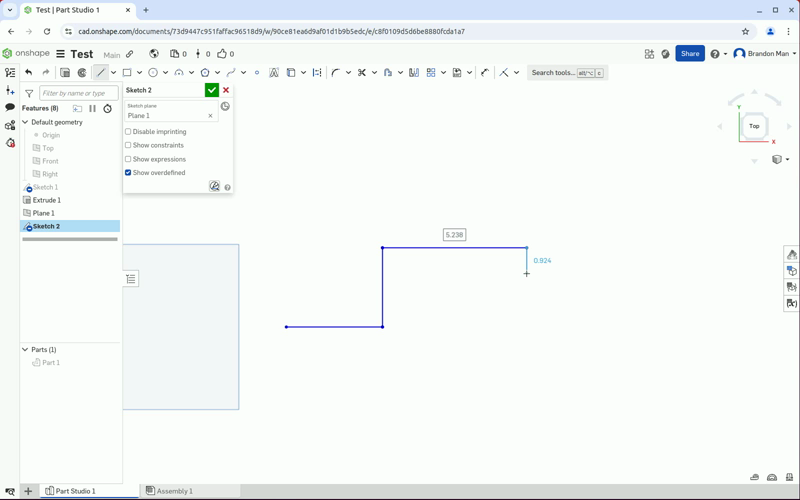
scroll(6)
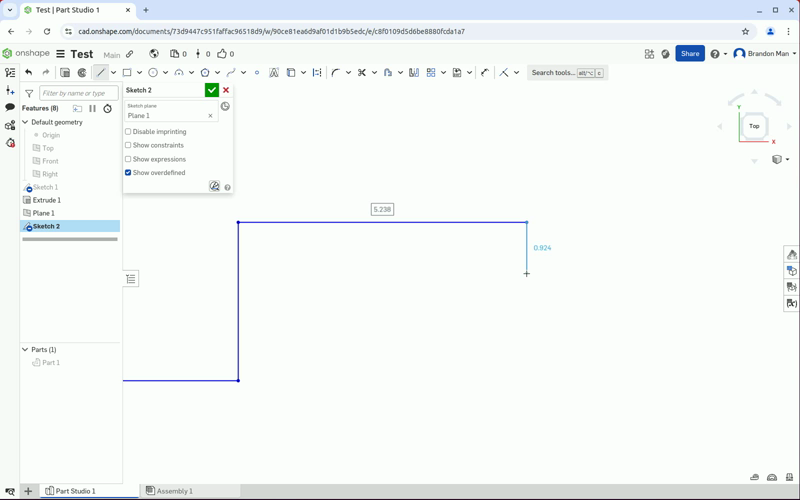
click(526, 273)
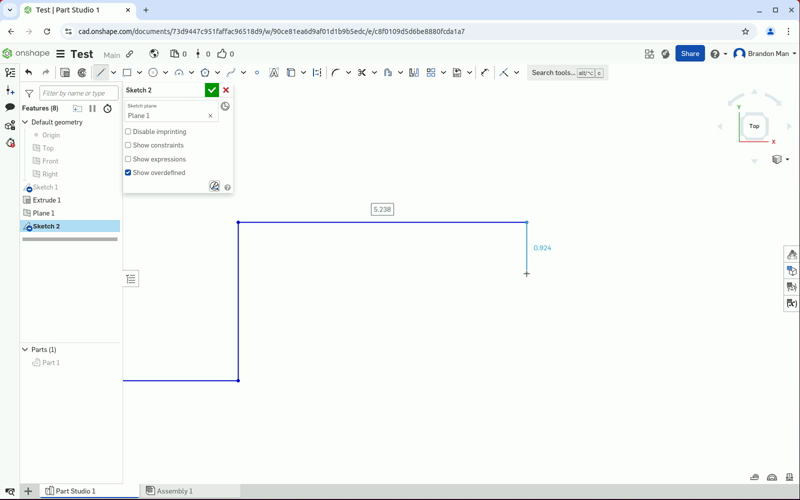
scroll(-6)
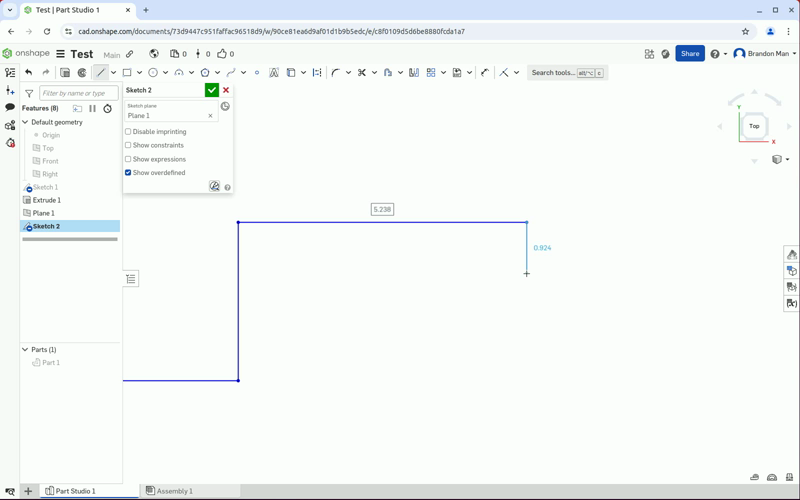
scroll(-6)
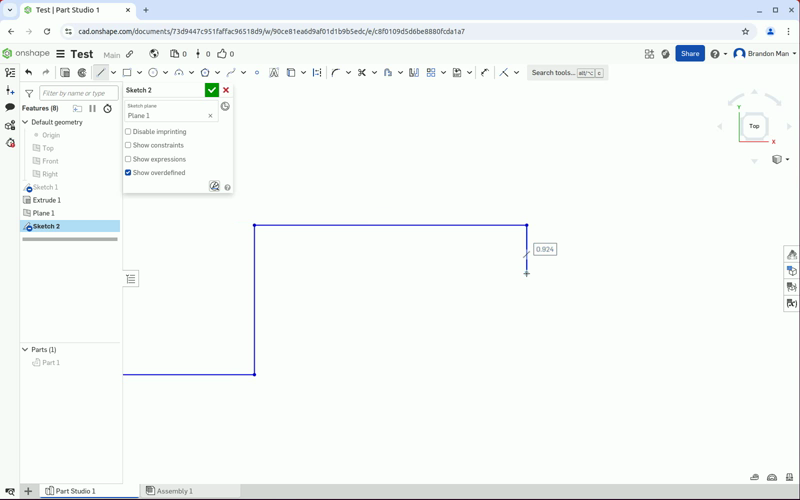
scroll(-6)
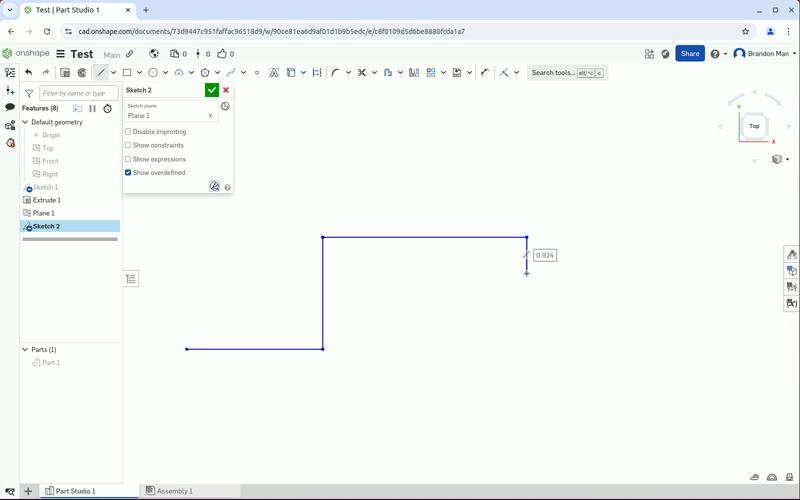
scroll(-6)
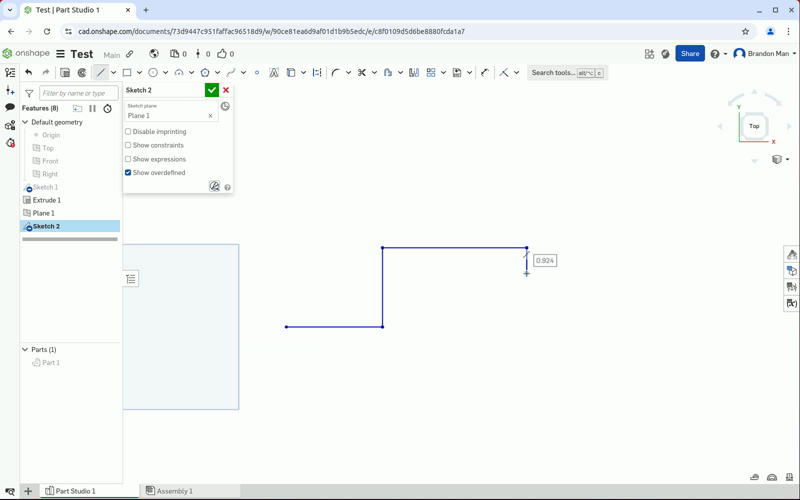
scroll(-6)
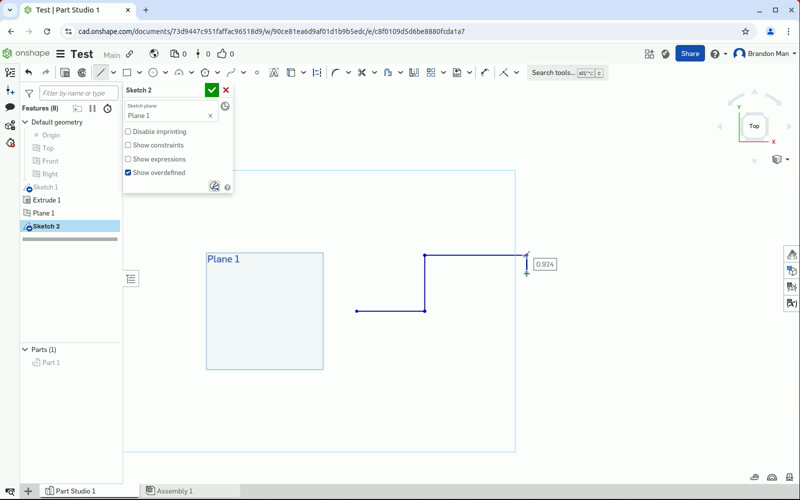
scroll(-6)
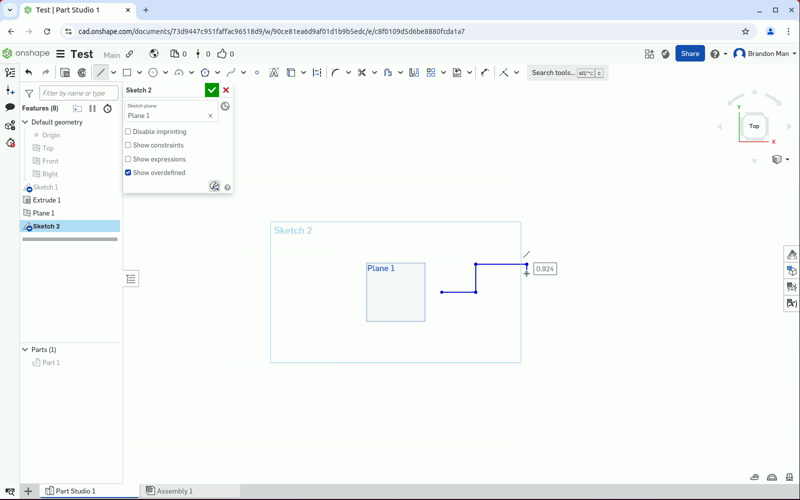
scroll(-6)
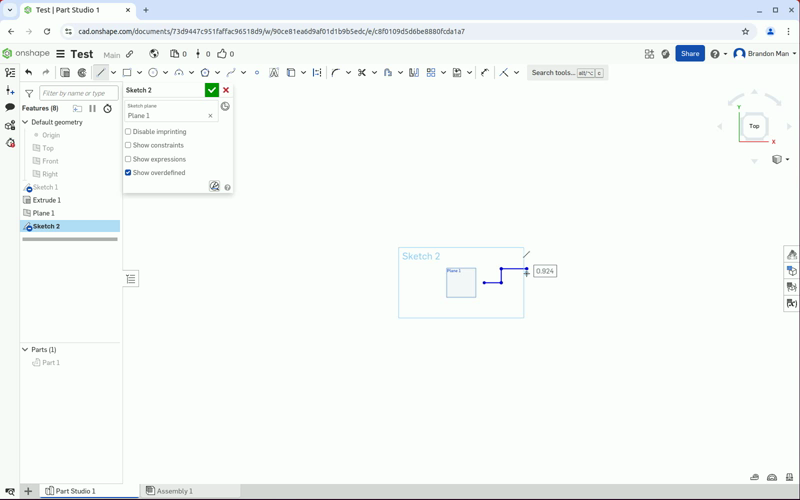
key_up(shift)
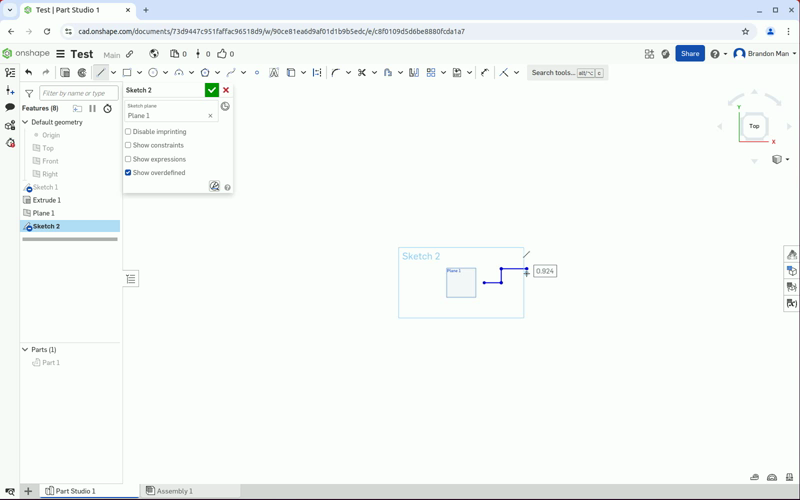
key_down(shift)
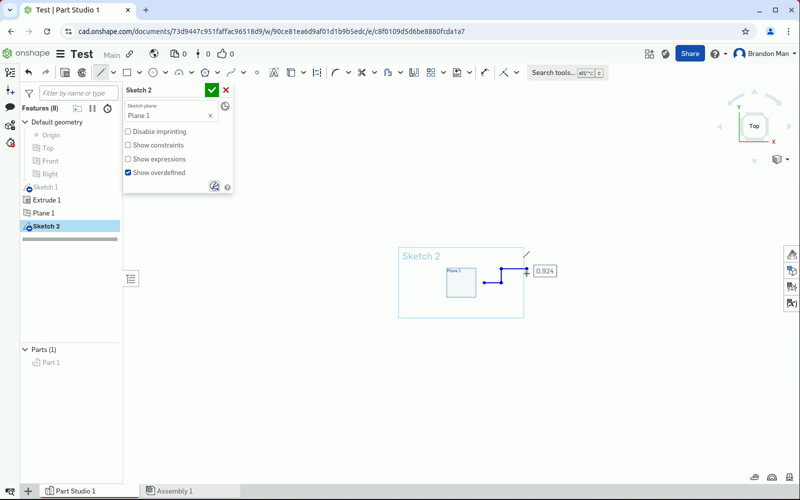
mouse_move(556, 273)
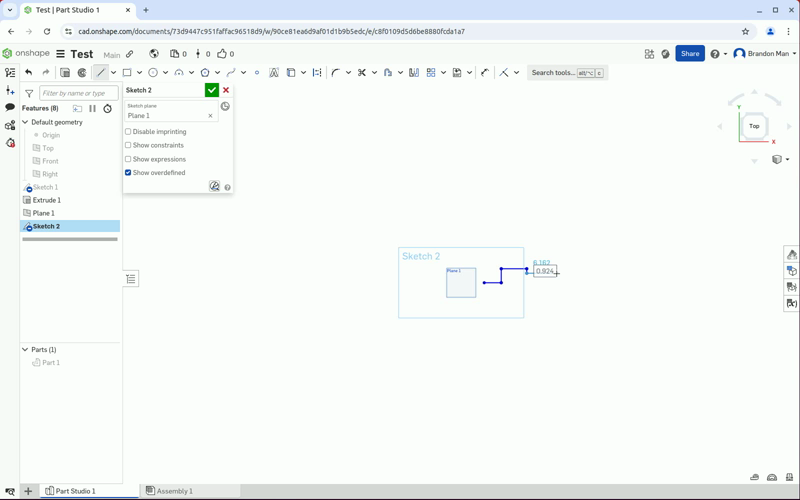
mouse_move(545, 273)
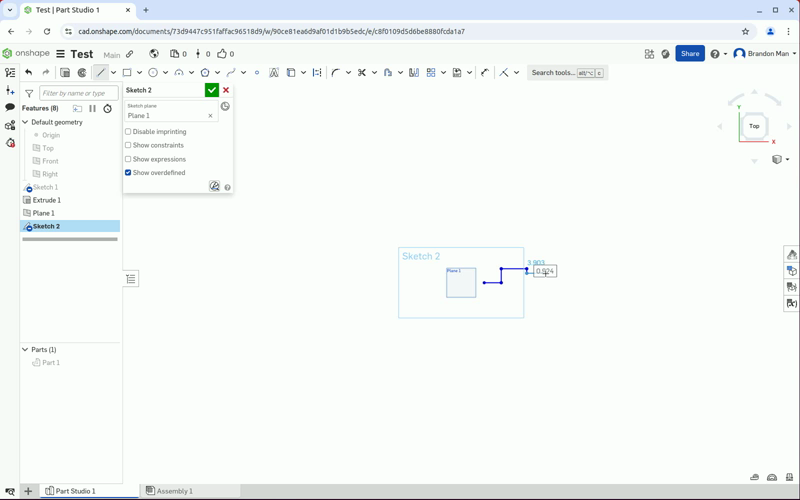
click(545, 273)
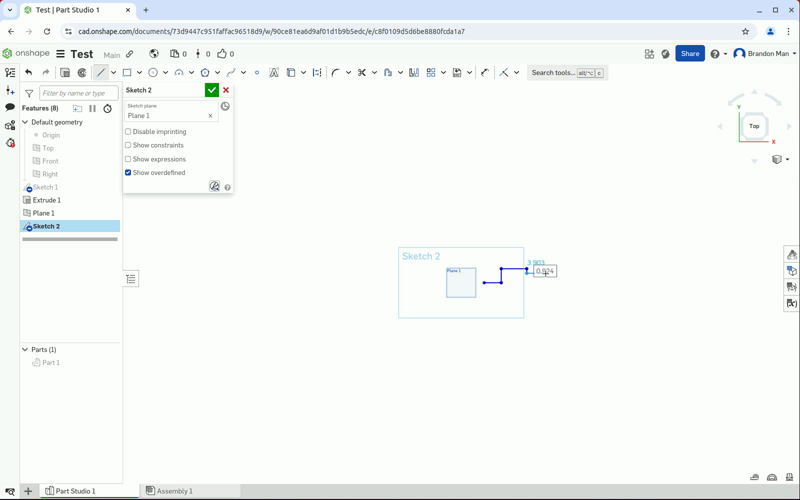
key_up(shift)
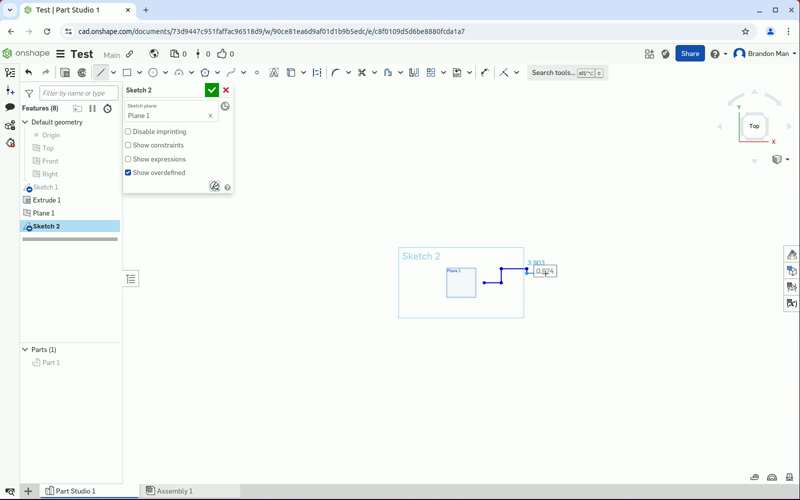
key_down(shift)
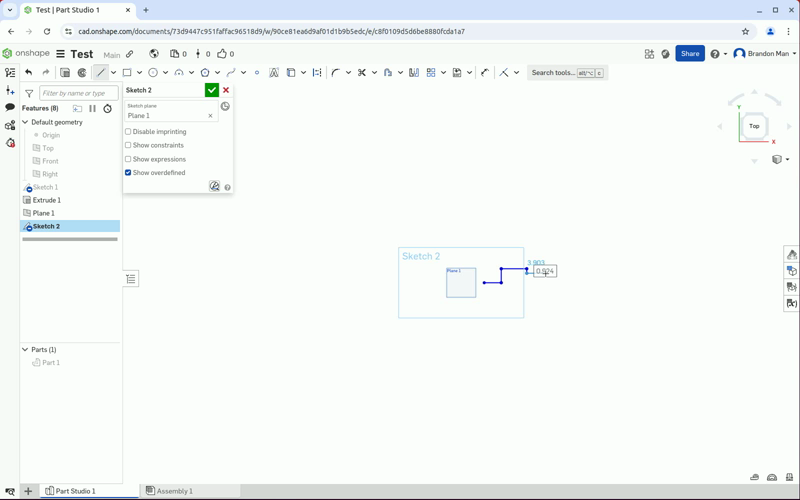
mouse_move(575, 273)
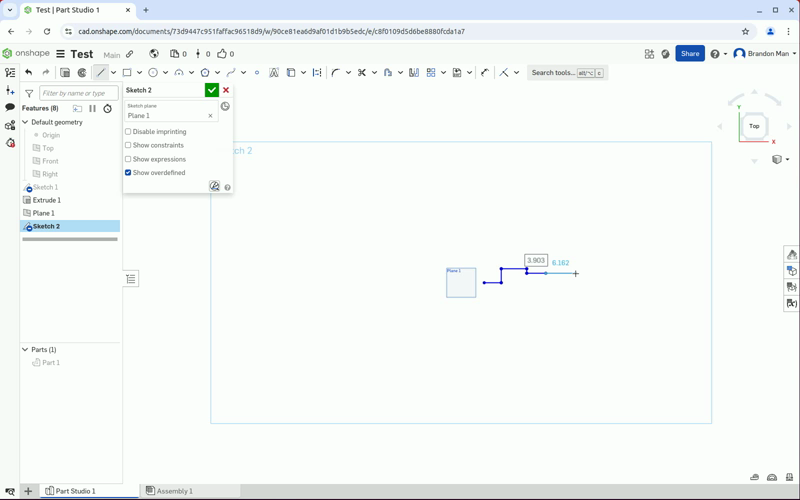
mouse_move(545, 235)
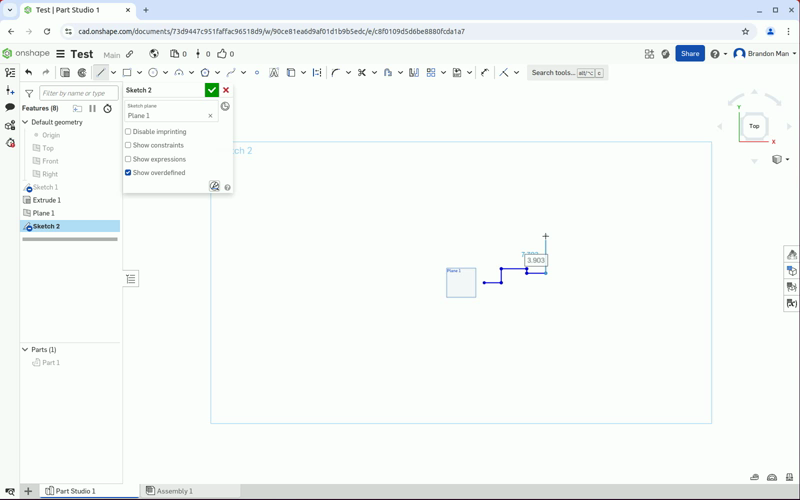
click(545, 235)
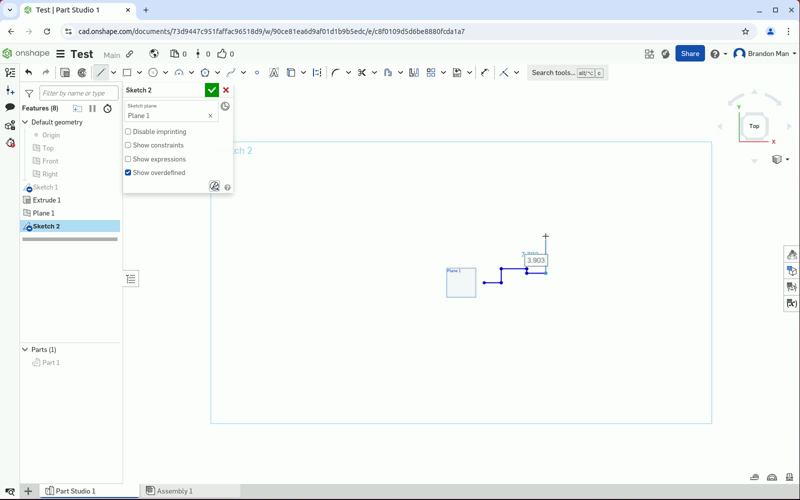
key_up(shift)
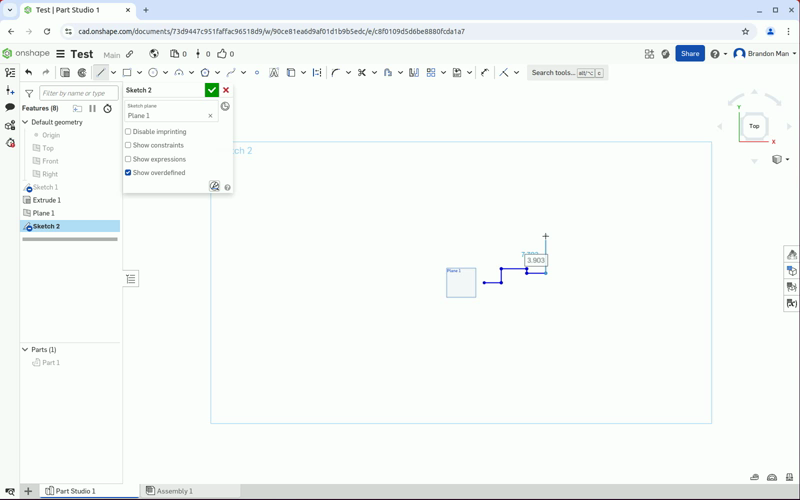
key_down(shift)
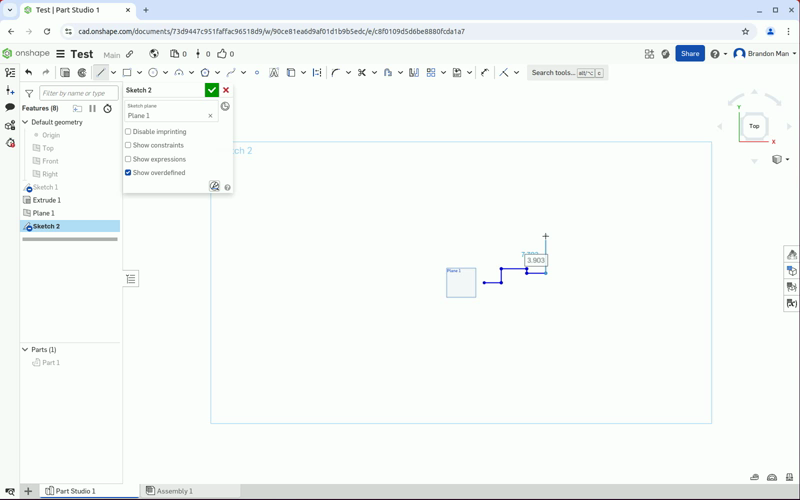
mouse_move(484, 235)
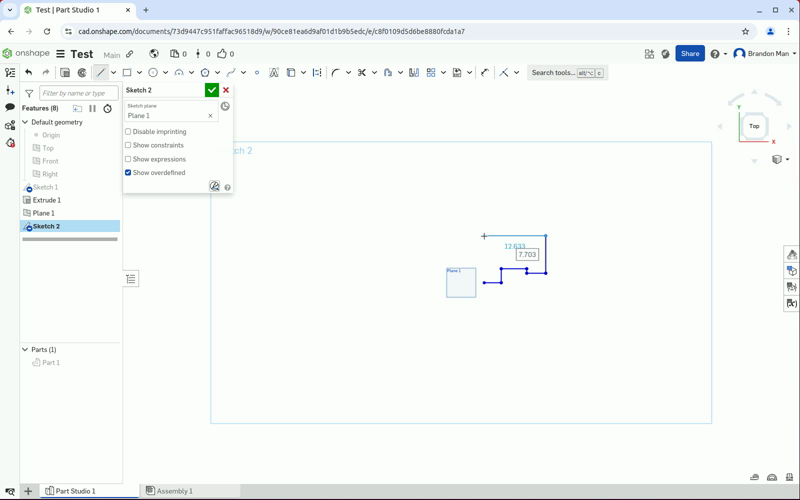
click(484, 235)
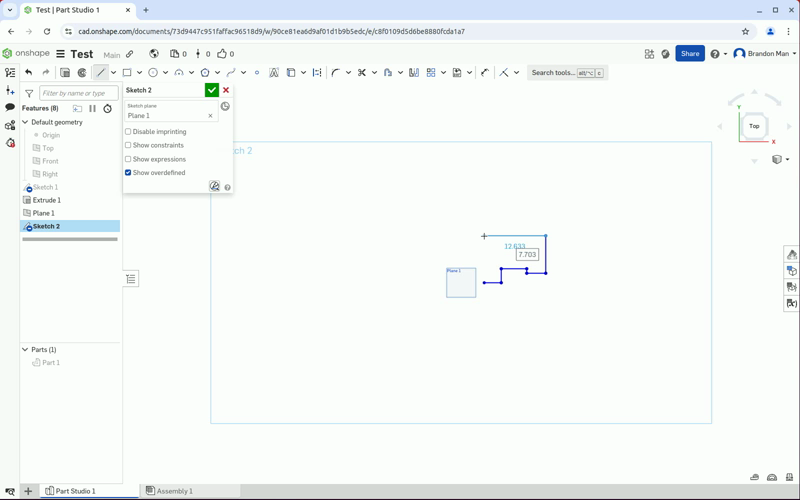
key_up(shift)
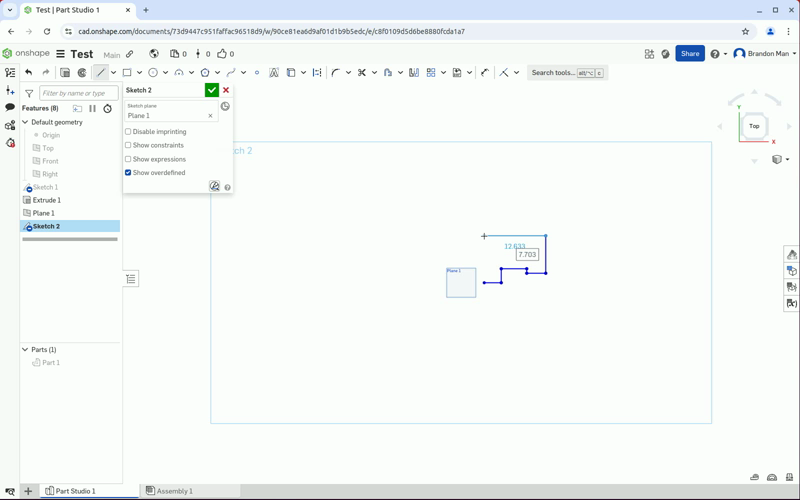
mouse_move(514, 235)
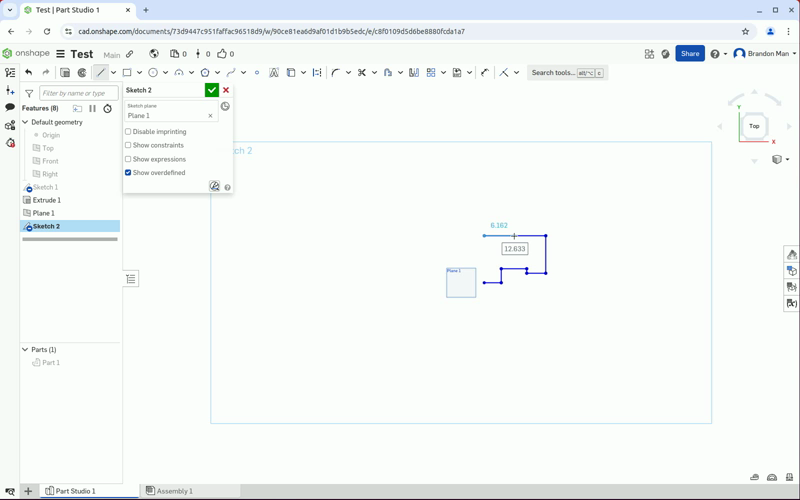
key_down(shift)
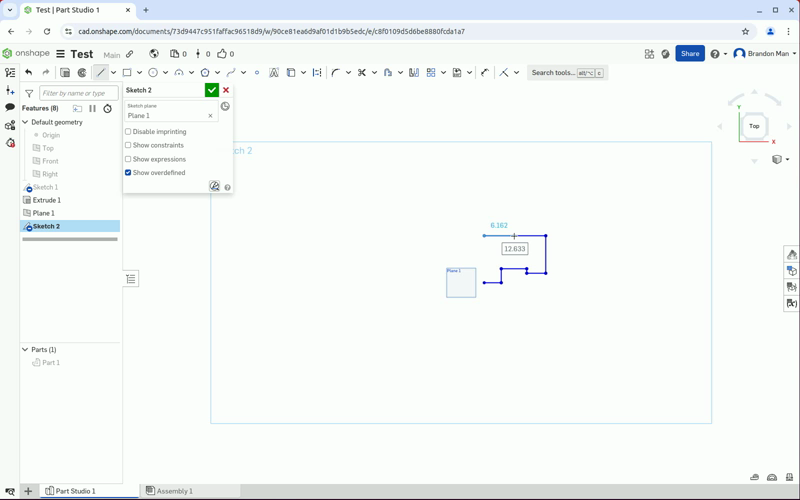
mouse_move(484, 282)
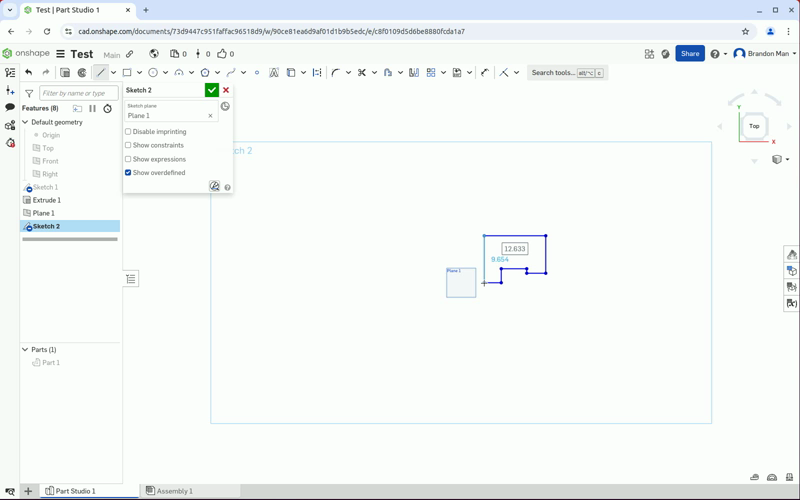
key_up(shift)
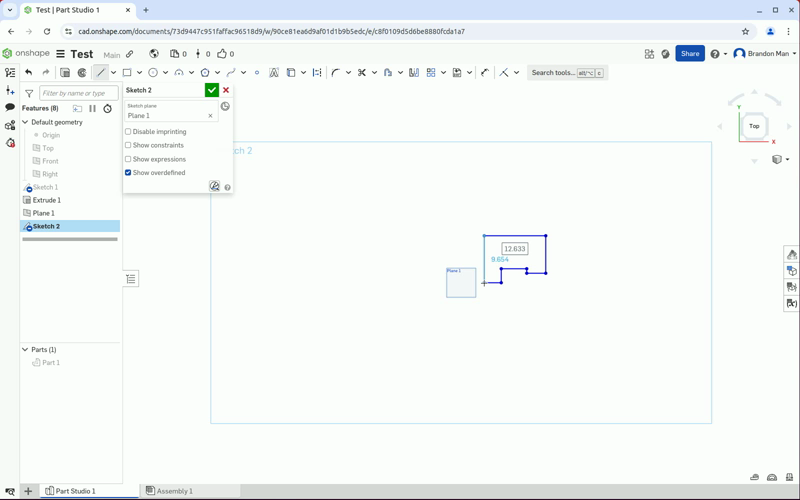
click(484, 282)
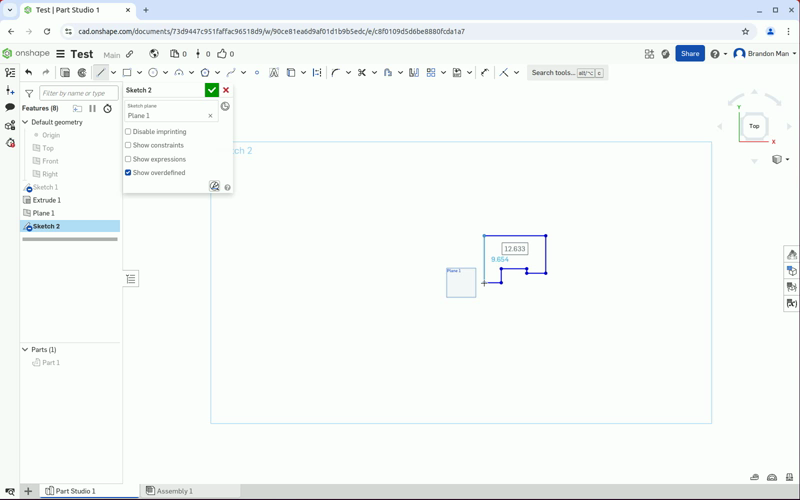
key(esc)
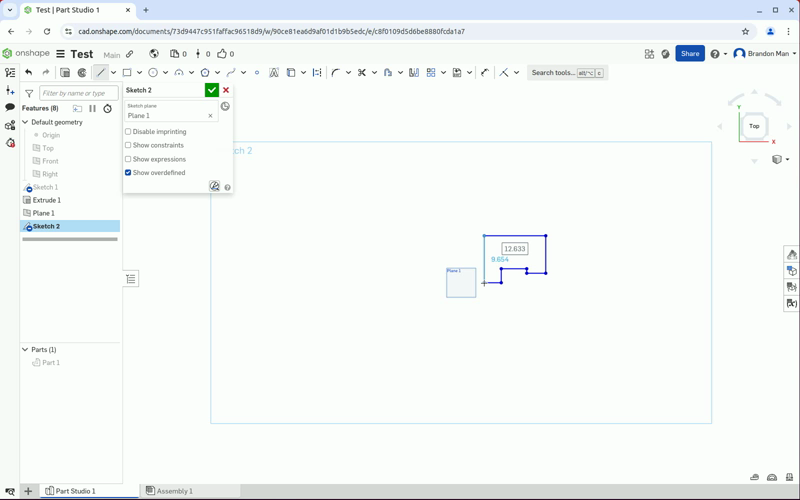
mouse_move(527, 255)
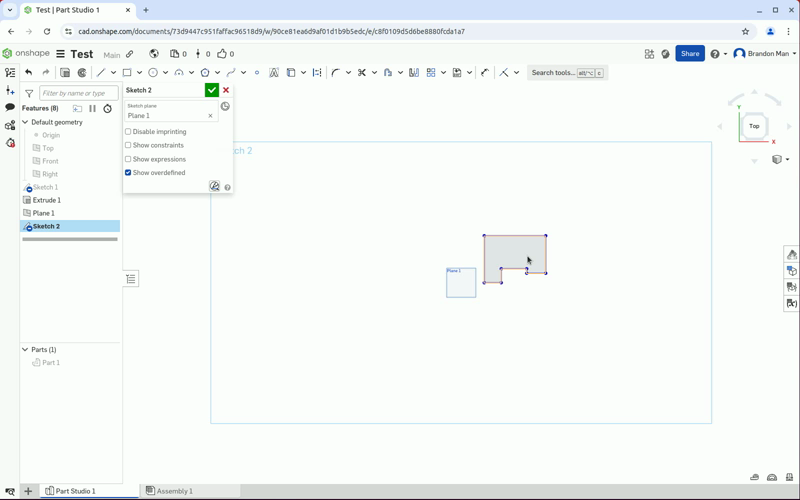
click(527, 255)
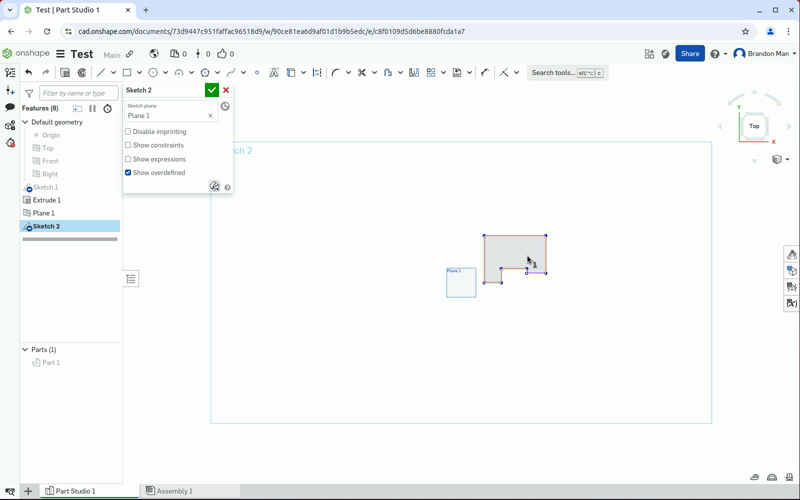
mouse_move(73, 352)
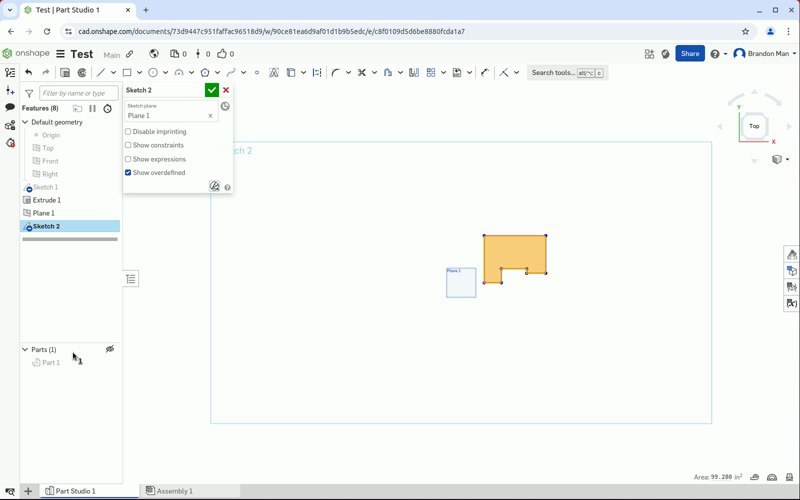
key(shift+y)
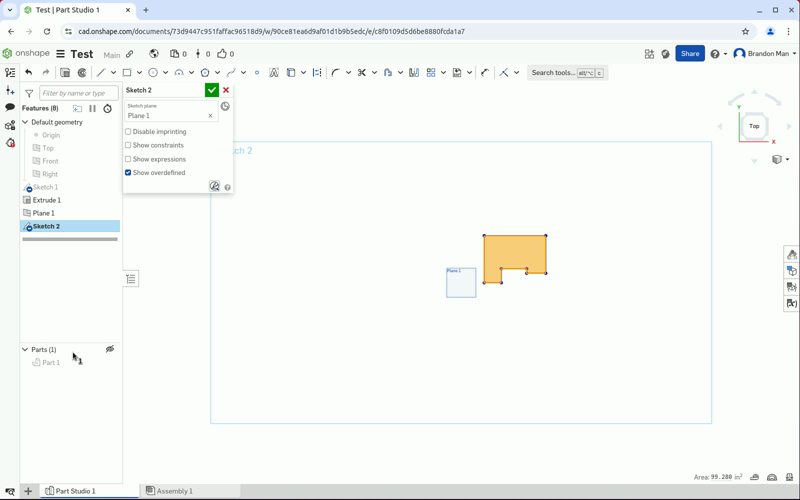
key(shift+e)
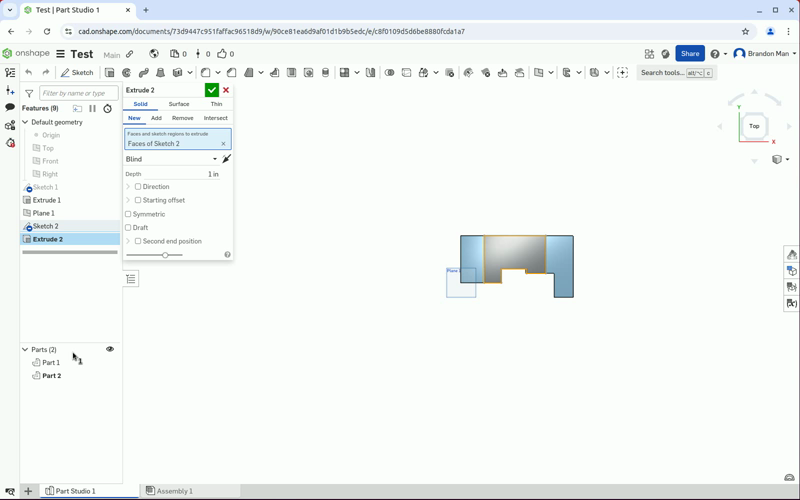
mouse_move(143, 106)
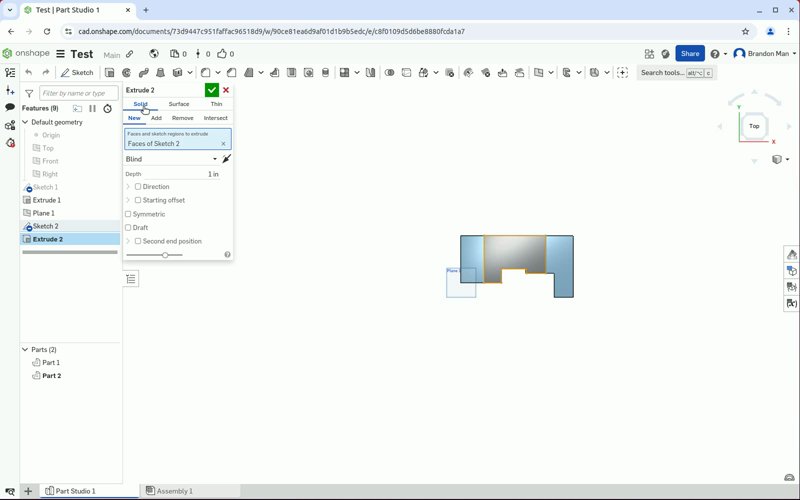
click(143, 106)
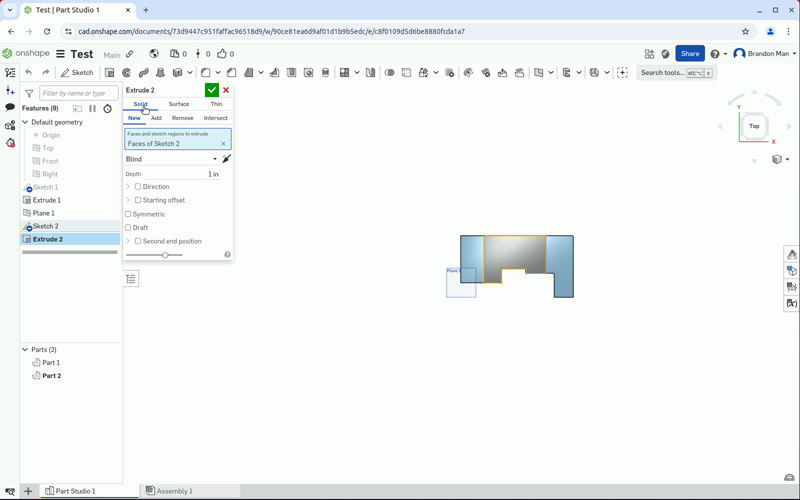
mouse_move(186, 120)
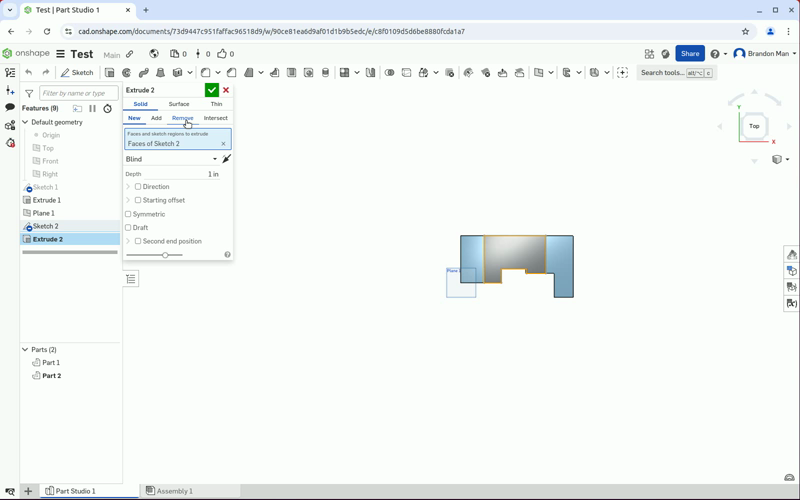
click(186, 120)
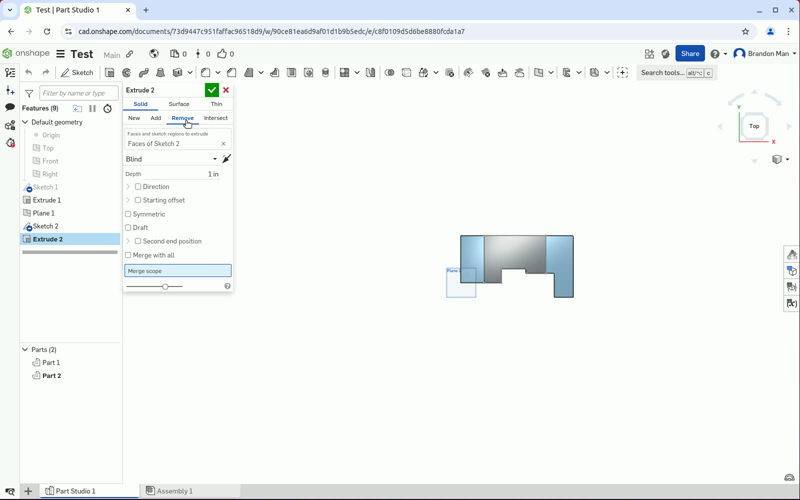
key(tab, 4)
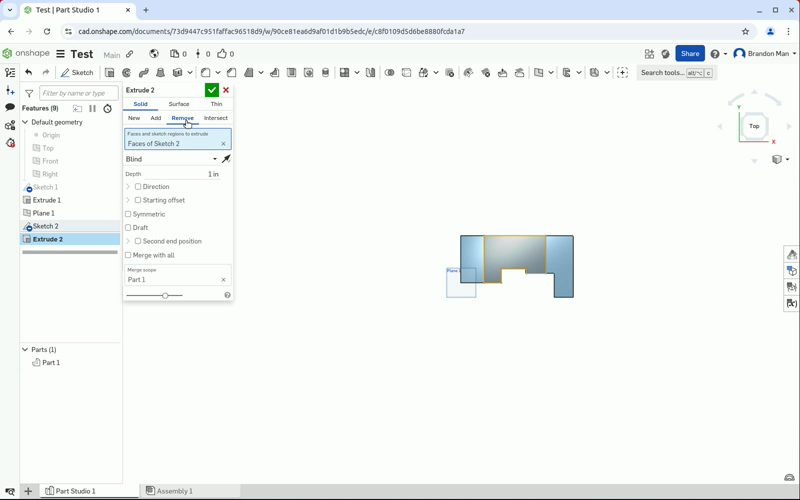
text(4.814)
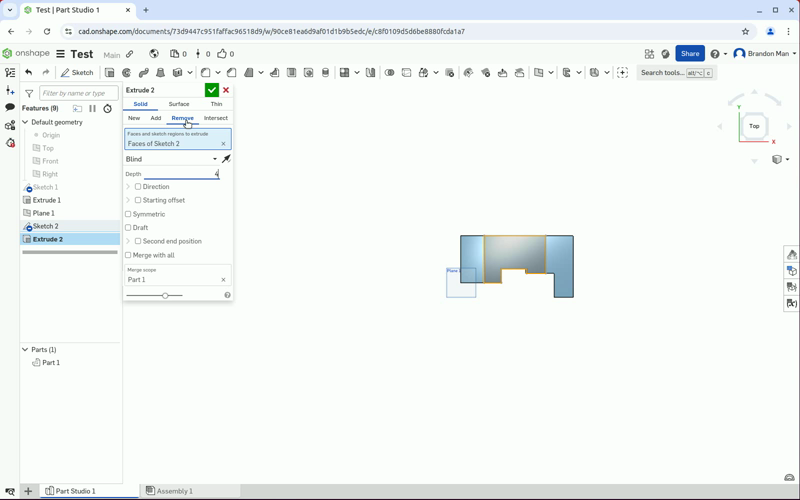
key(tab, 6)
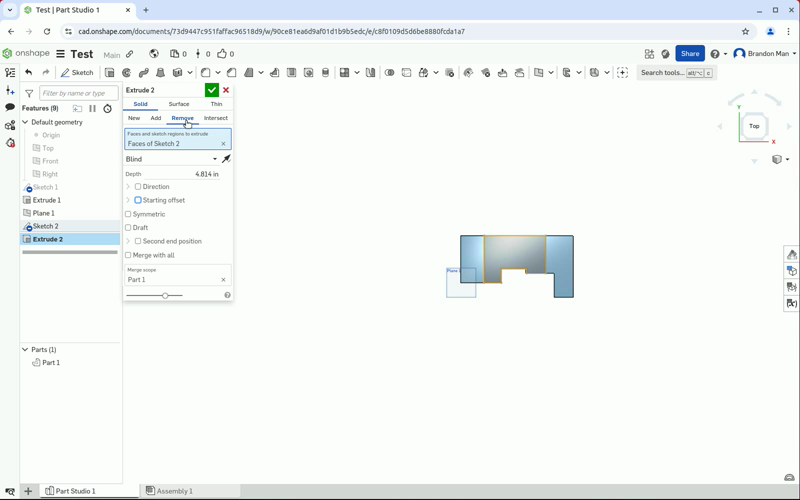
key(space)
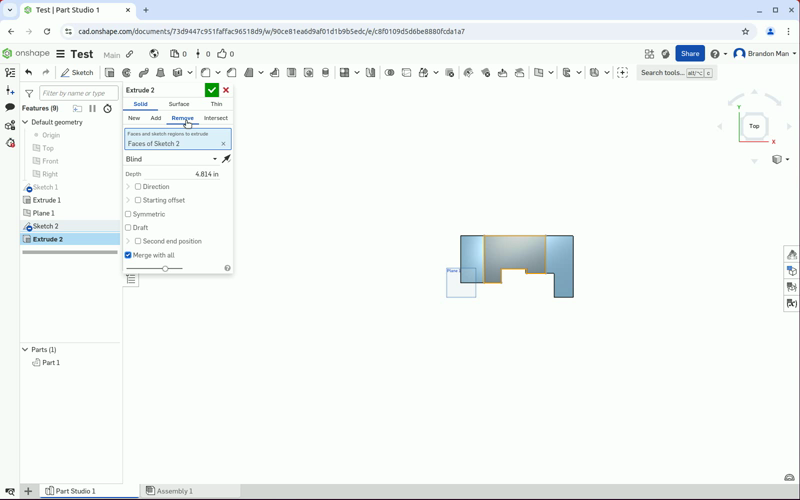
key(enter)
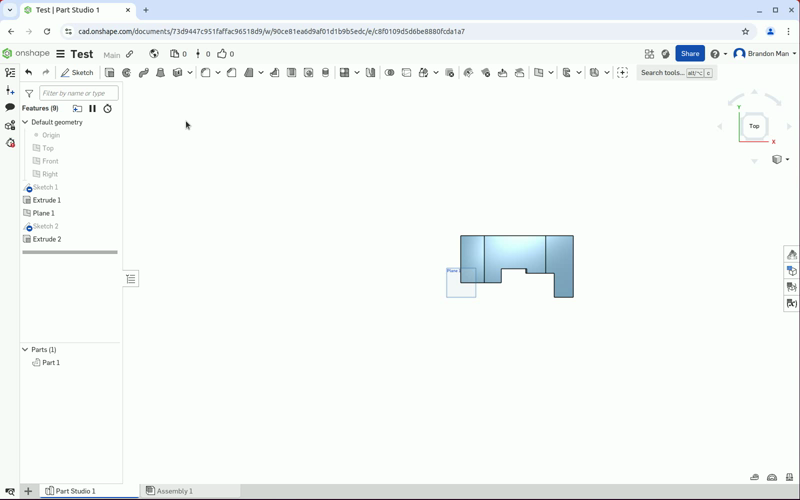
key(shift+h)
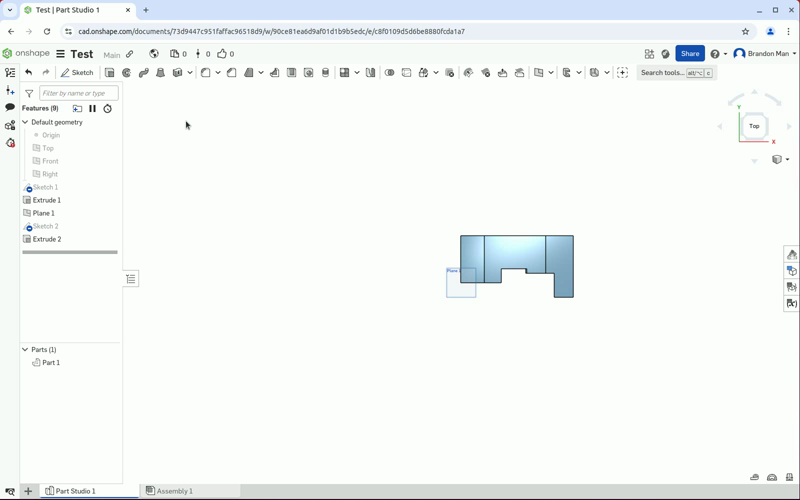
key(shift+h)
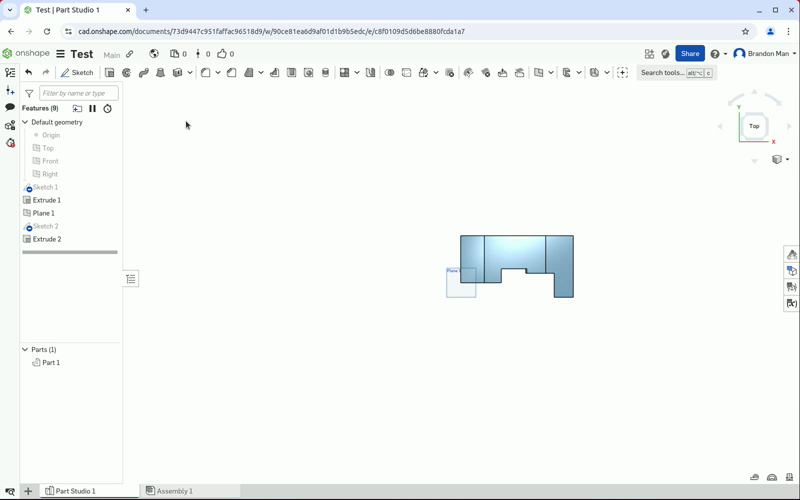
key(shift+7)
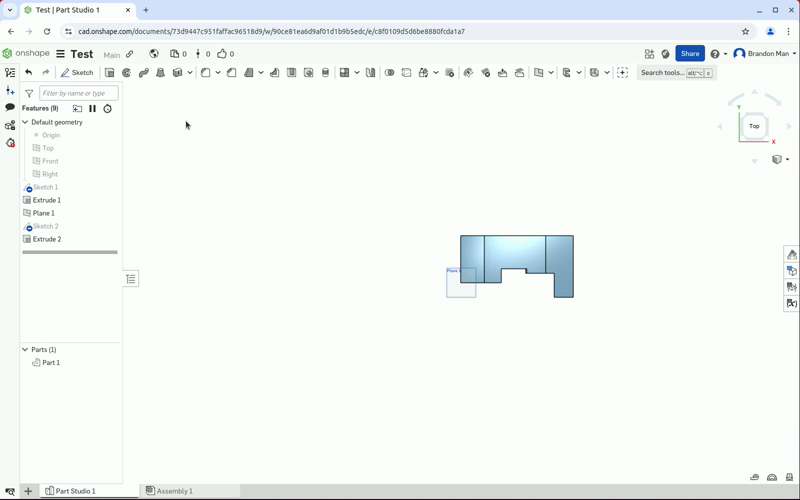
key(up, 3)
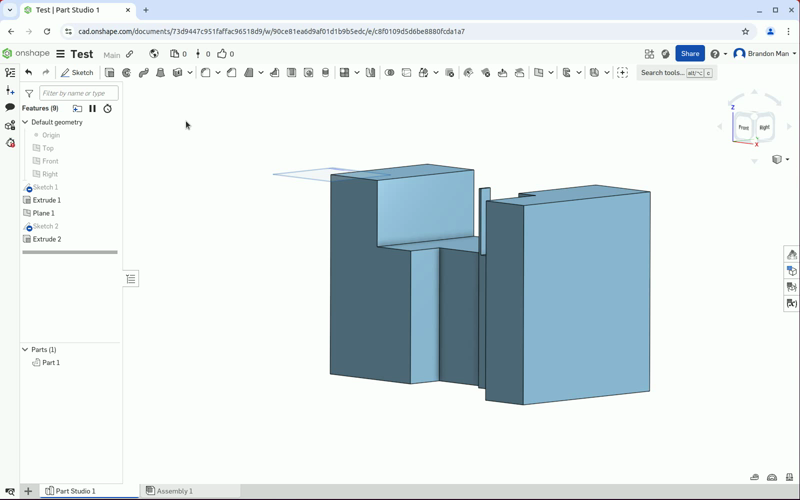
key(left, 3)
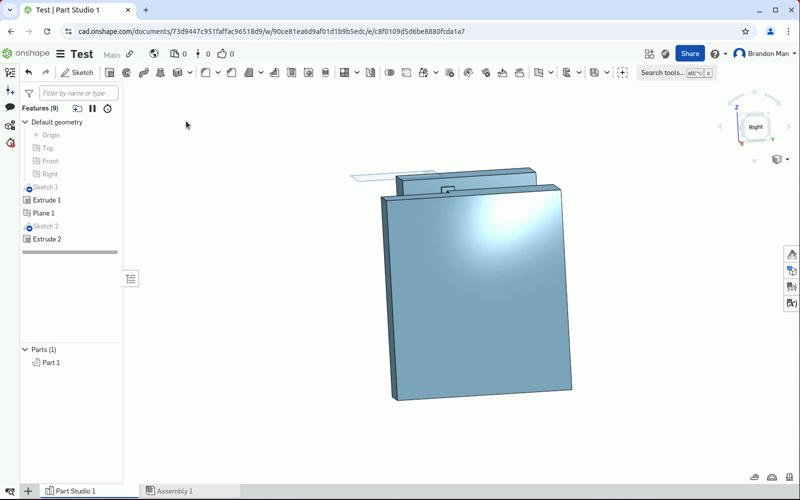
key(right, 3)
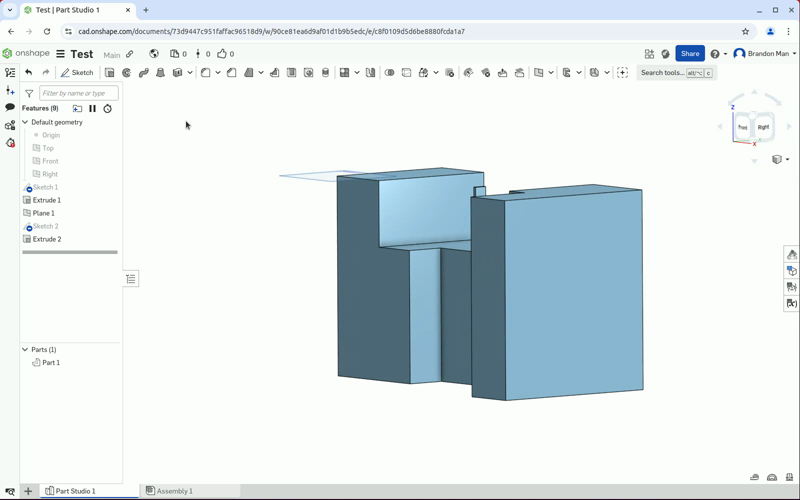
key(down, 3)
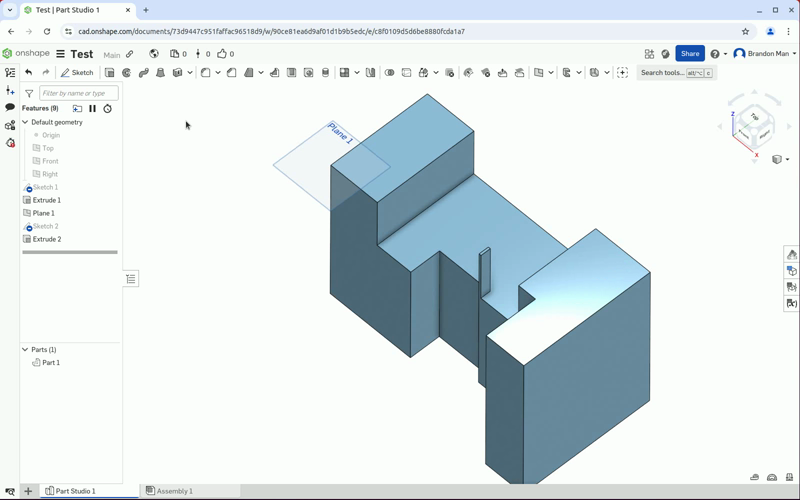
mouse_move(73, 189)
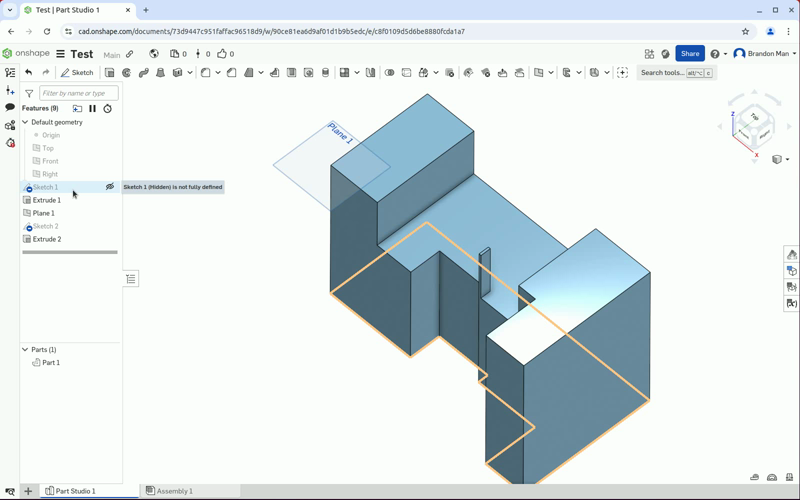
click(73, 189)